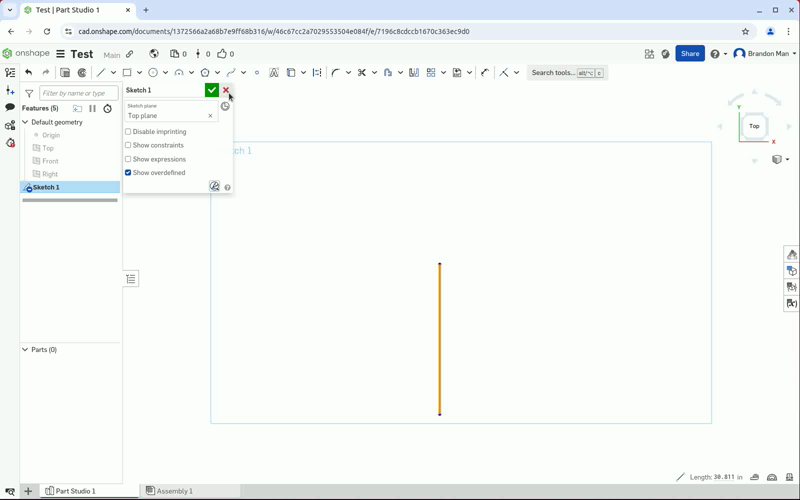
key(shift+h)
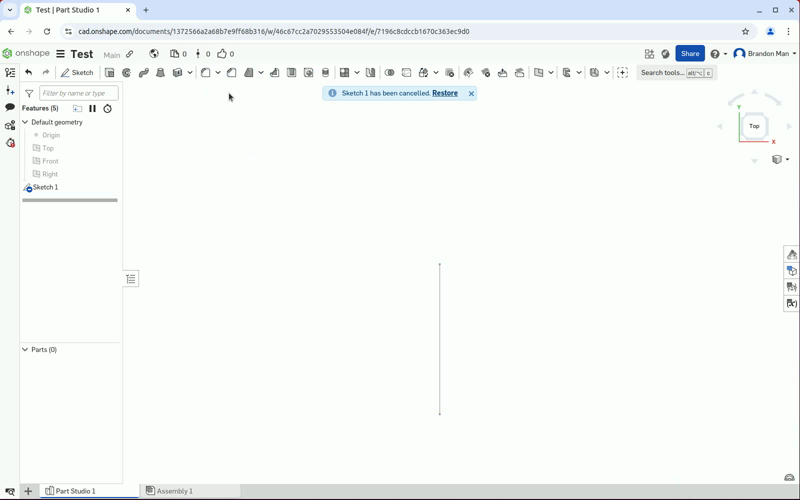
key(shift+s)
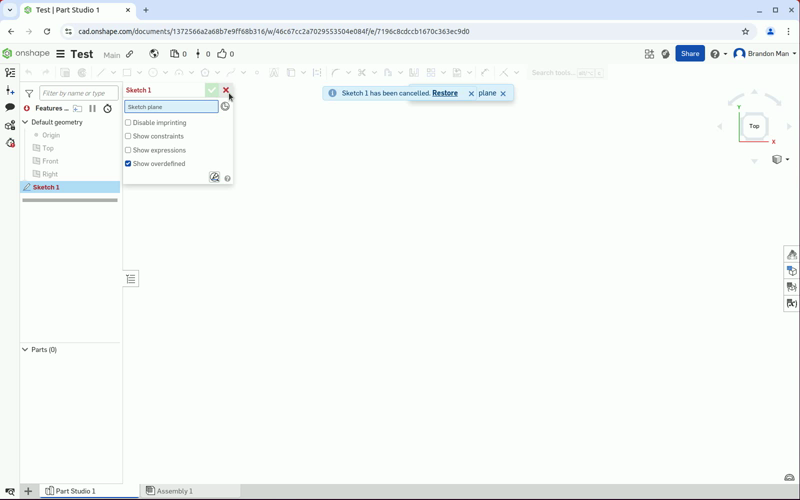
mouse_move(73, 150)
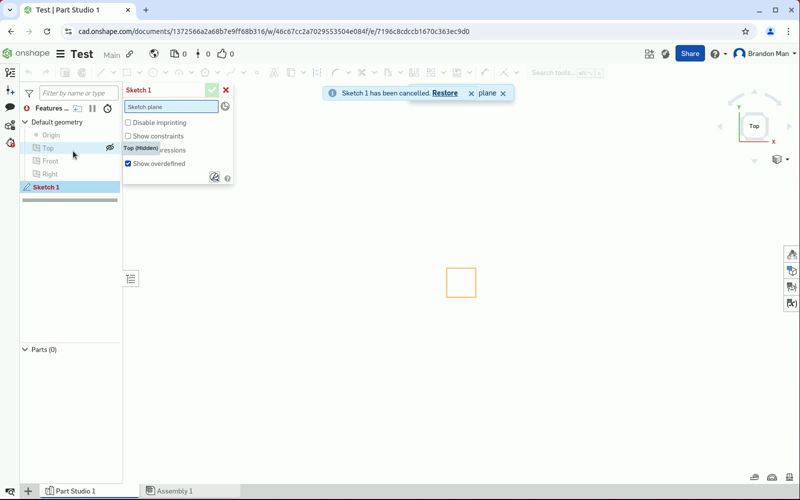
click(73, 150)
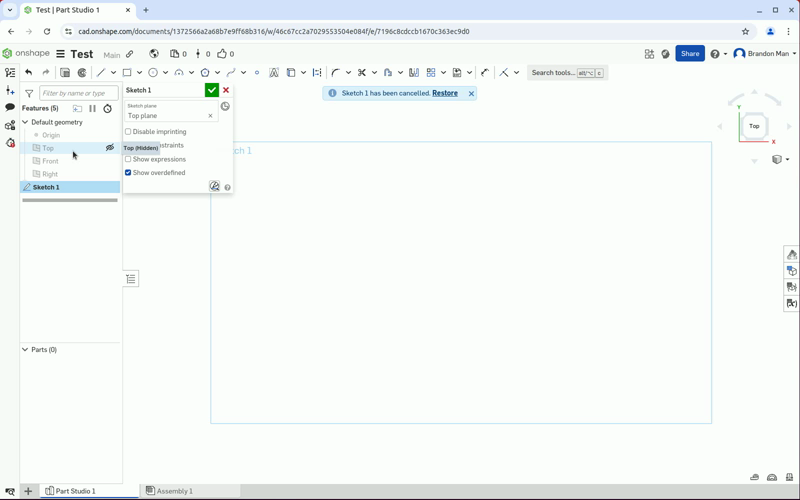
mouse_move(73, 352)
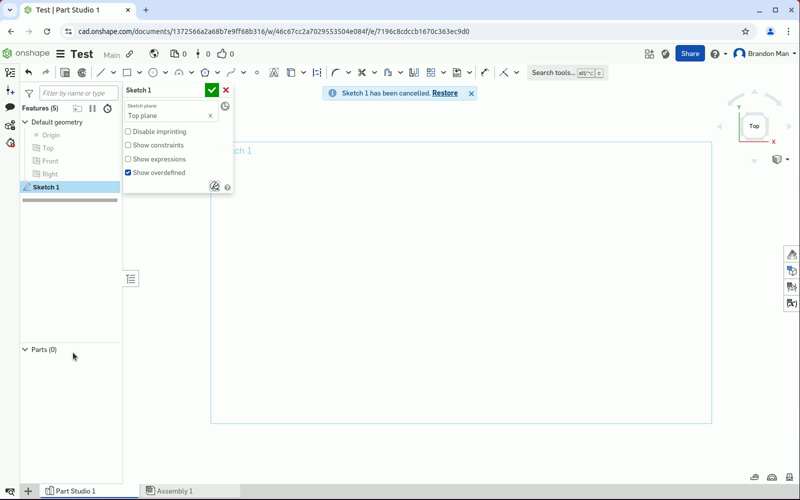
key(y)
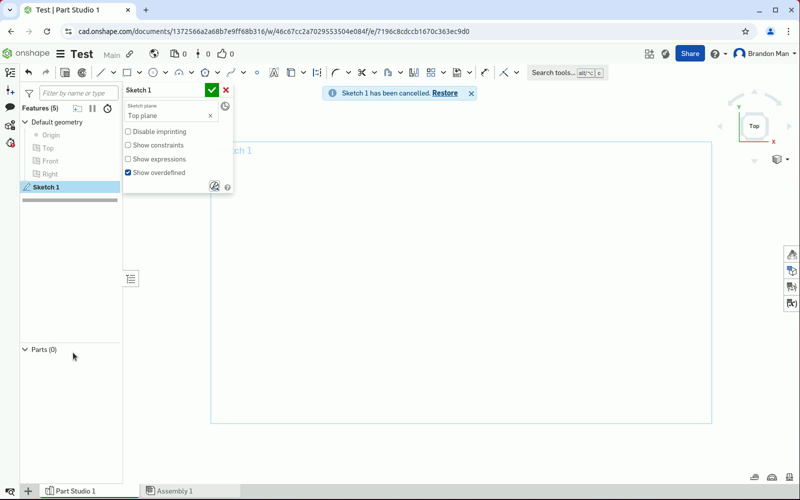
key(l)
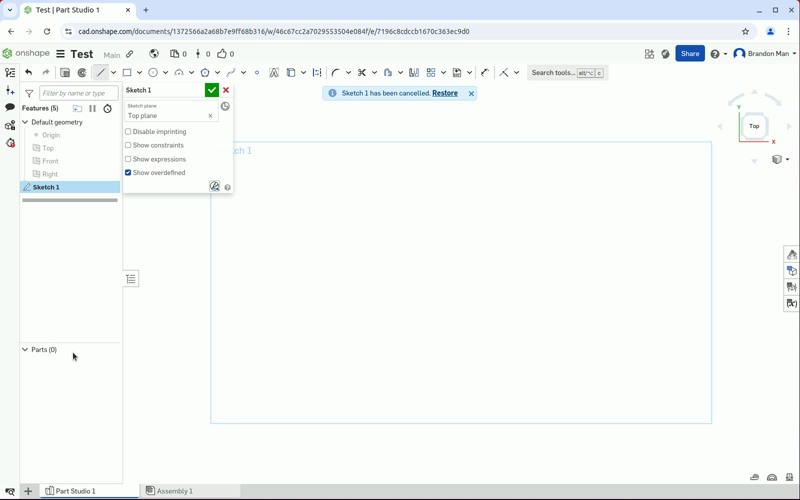
key_down(shift)
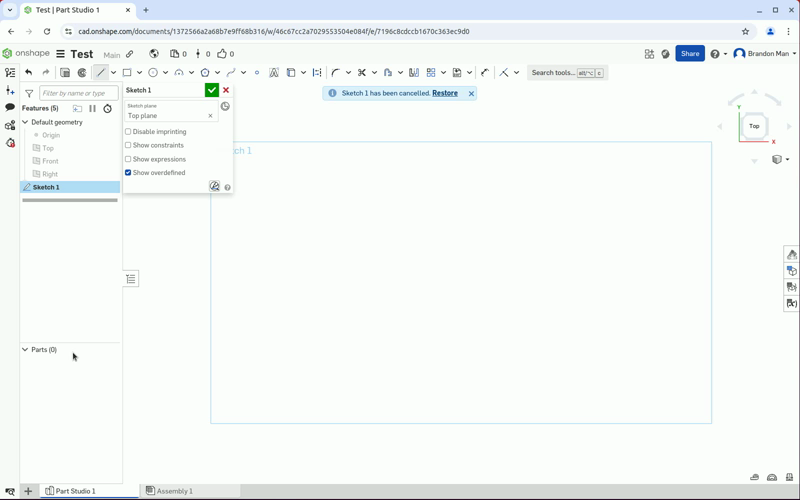
mouse_move(349, 282)
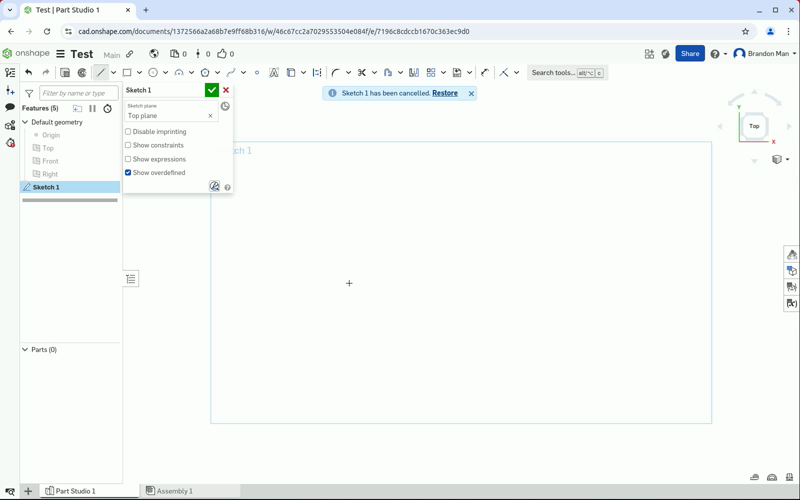
click(349, 282)
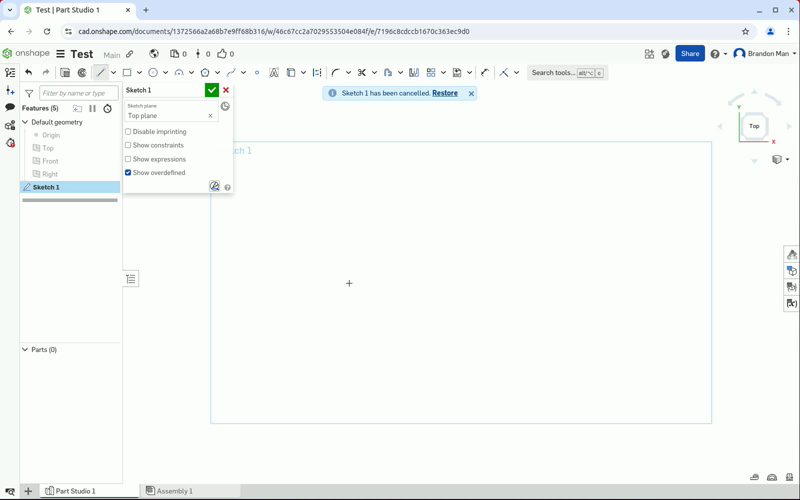
key_up(shift)
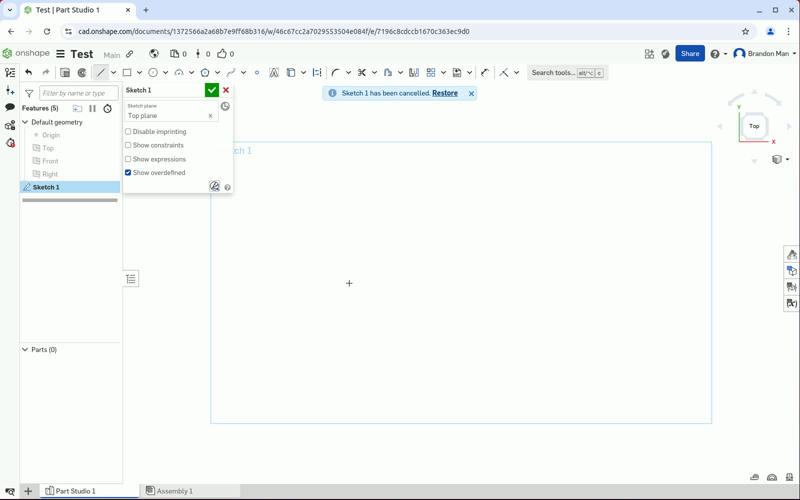
key_down(shift)
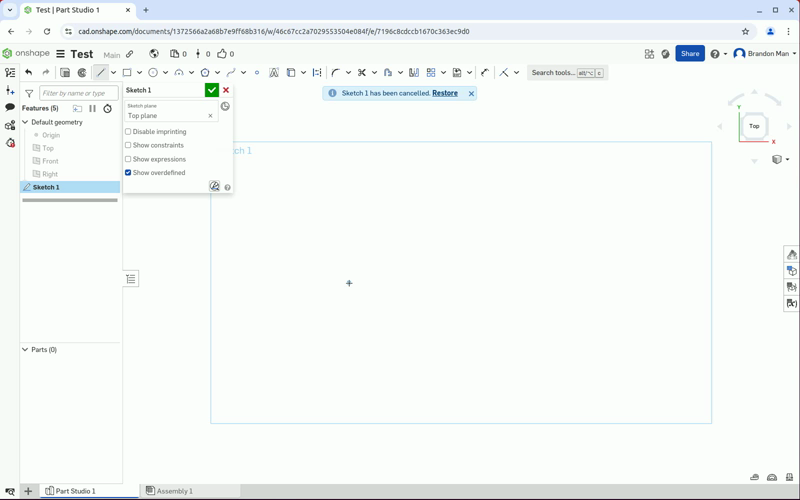
mouse_move(405, 378)
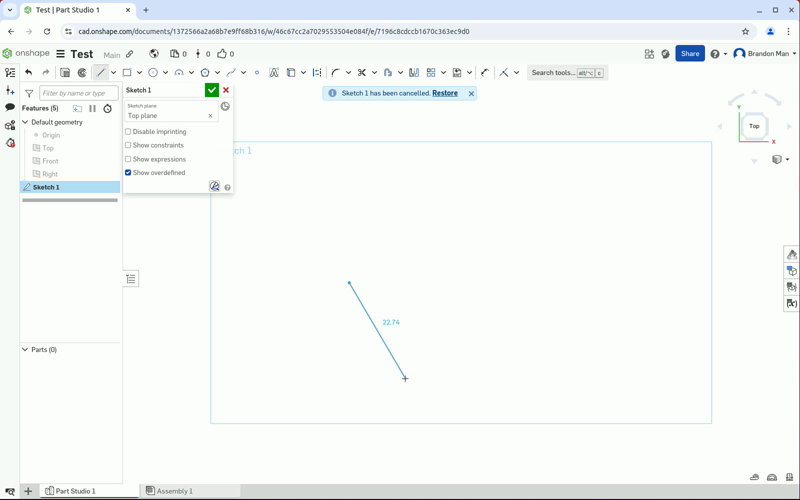
click(405, 378)
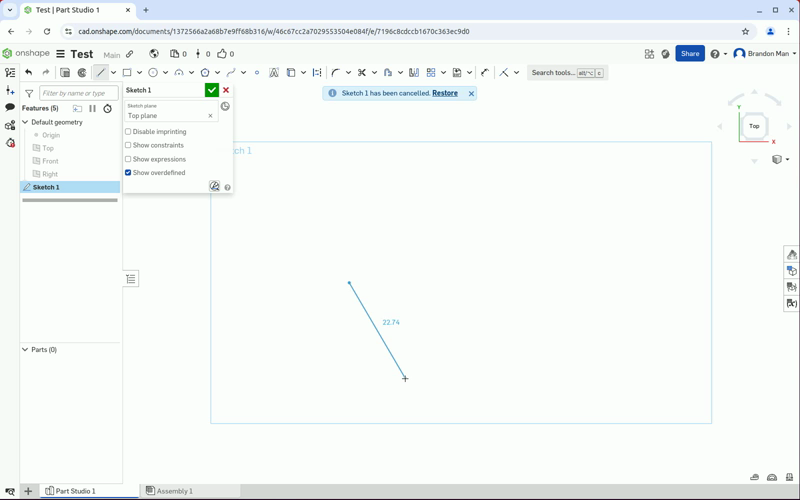
key_up(shift)
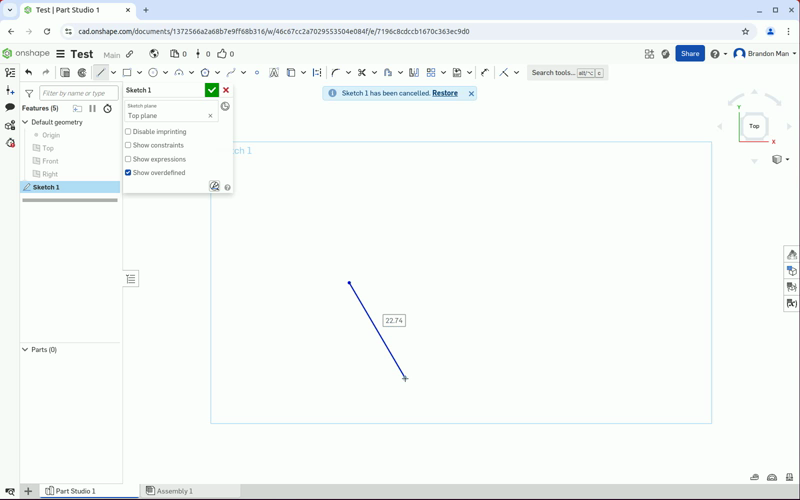
key_down(shift)
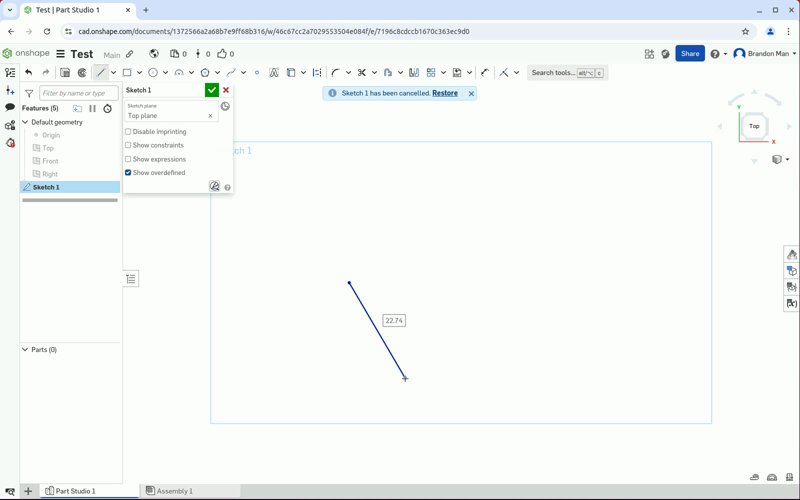
mouse_move(514, 378)
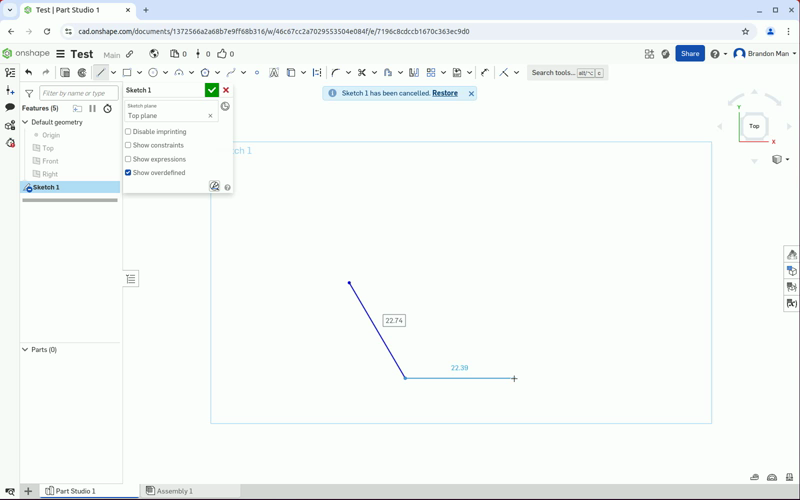
click(514, 378)
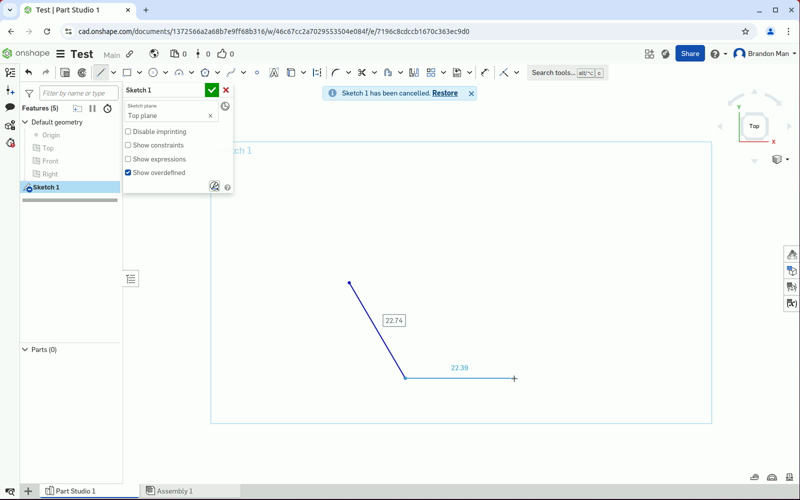
key_up(shift)
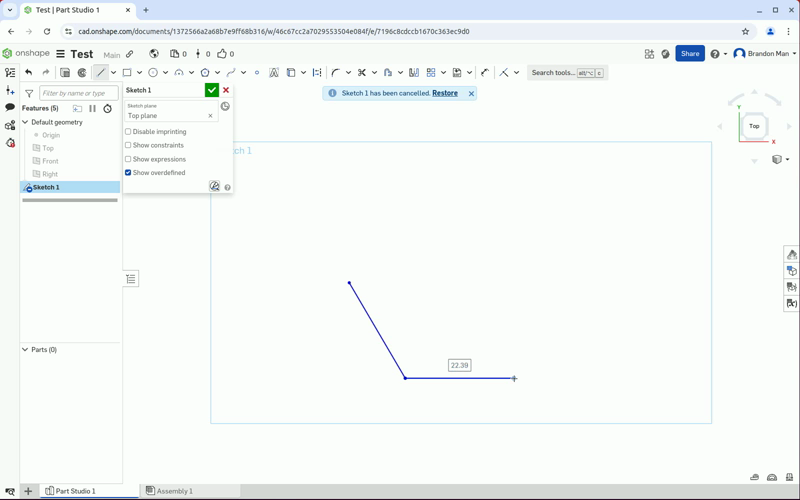
key_down(shift)
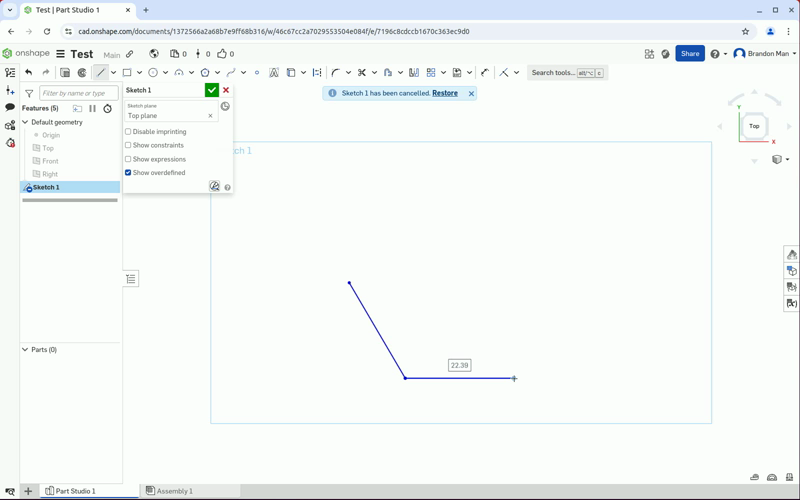
mouse_move(569, 282)
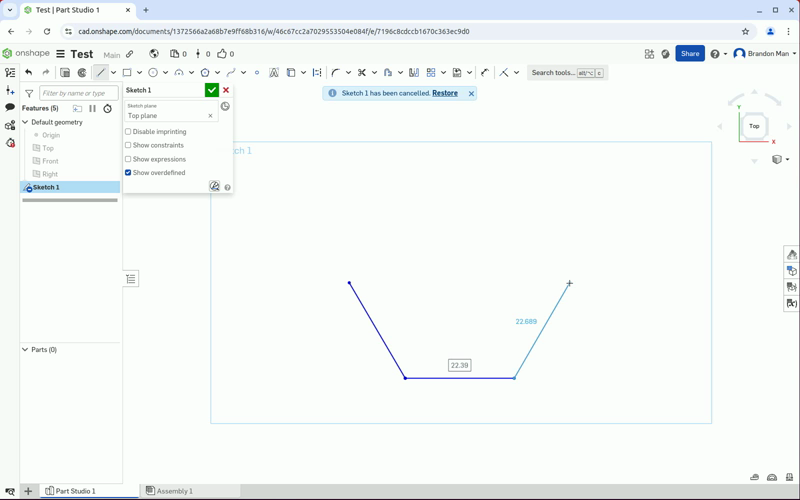
click(569, 282)
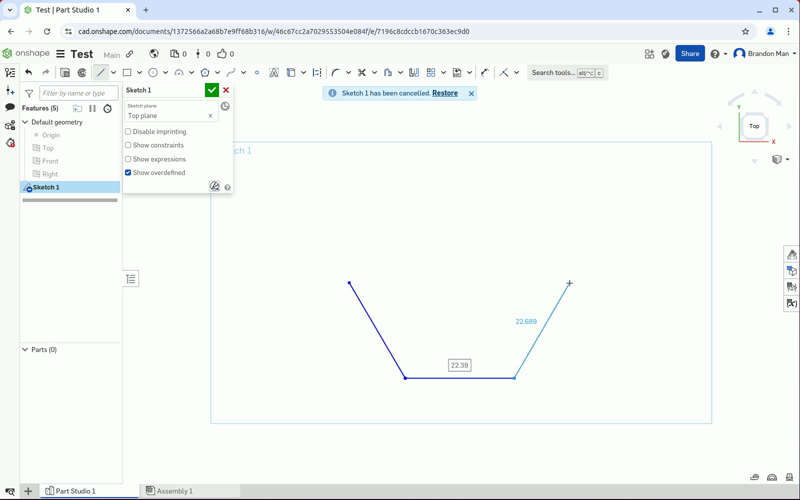
key_up(shift)
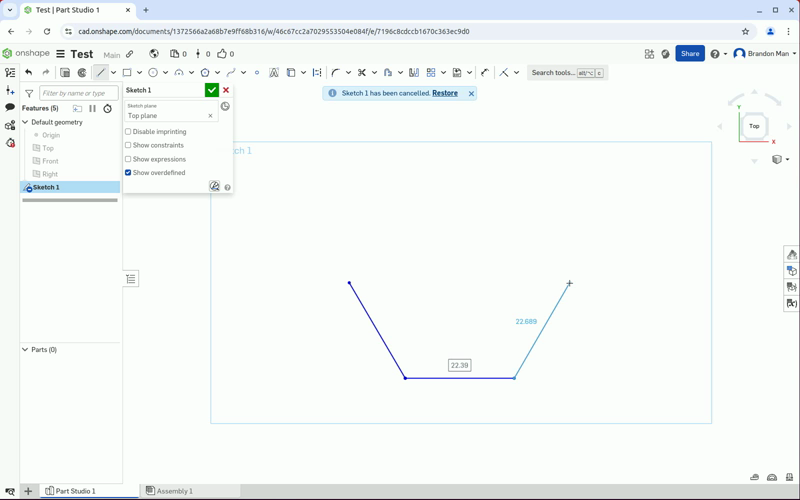
key_down(shift)
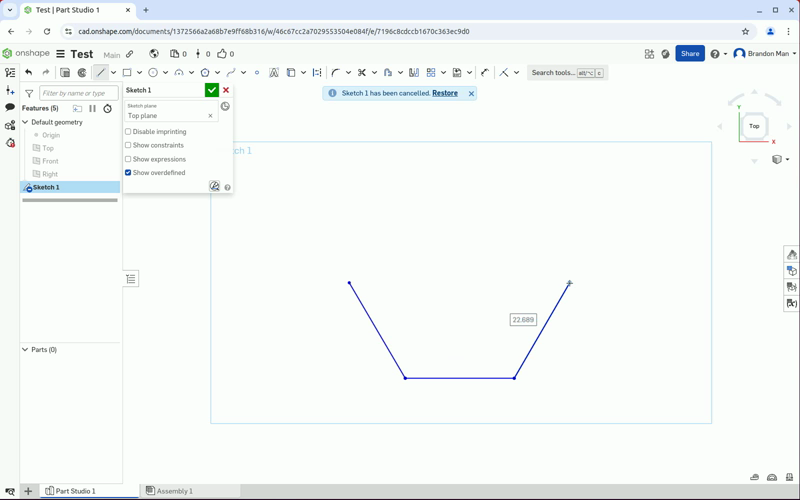
mouse_move(514, 187)
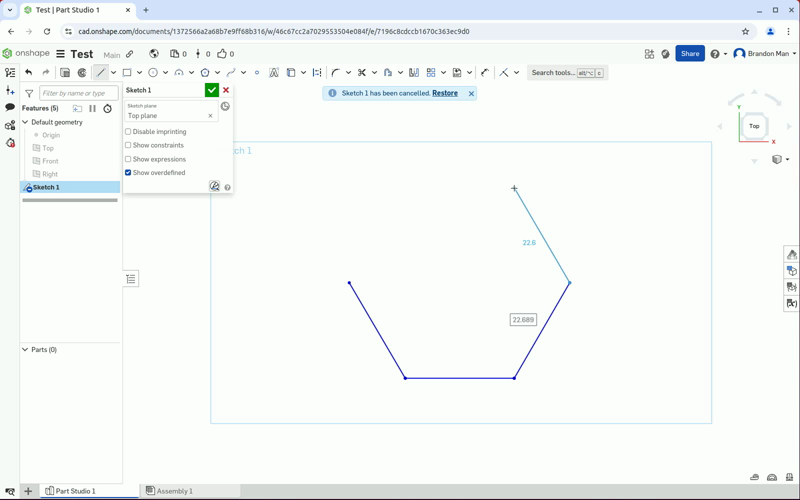
click(514, 187)
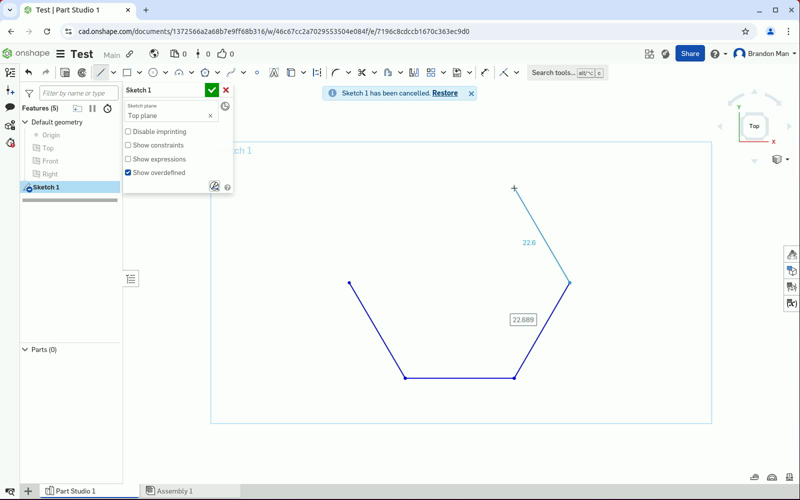
key_up(shift)
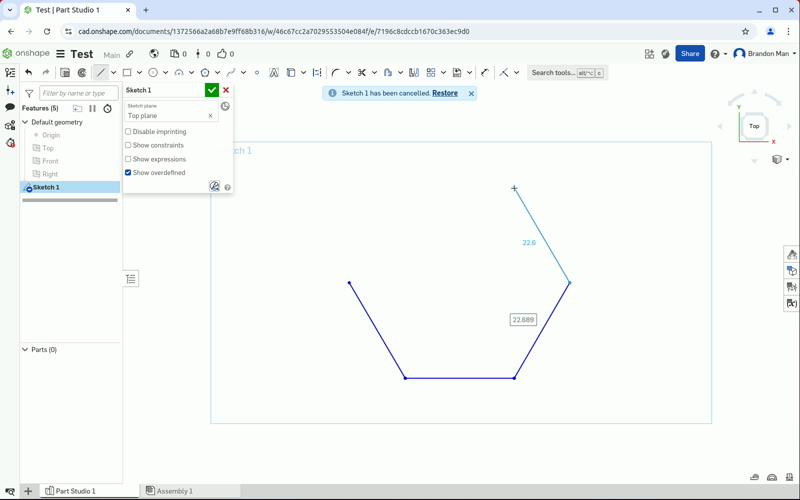
key_down(shift)
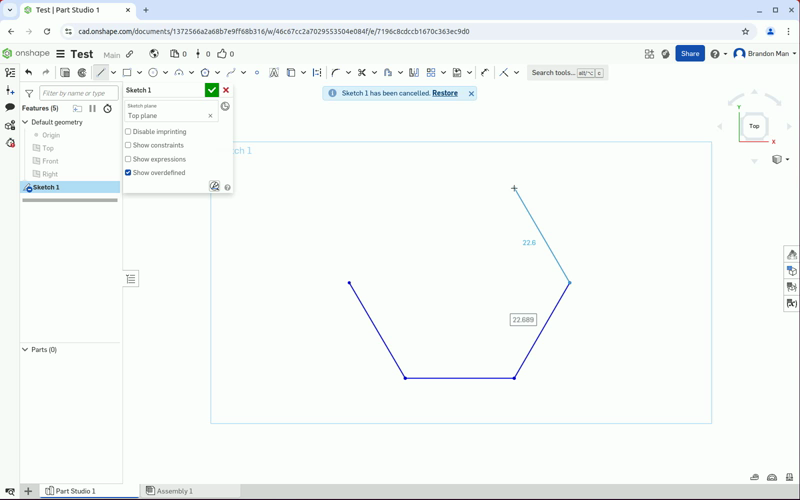
mouse_move(405, 187)
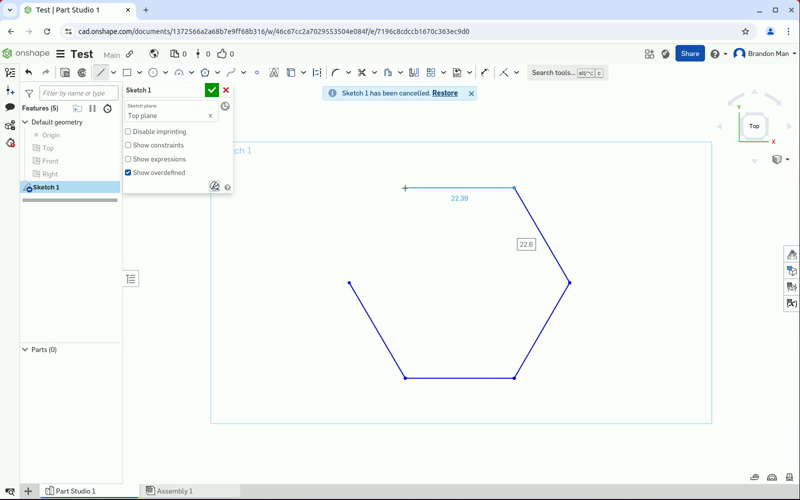
click(405, 187)
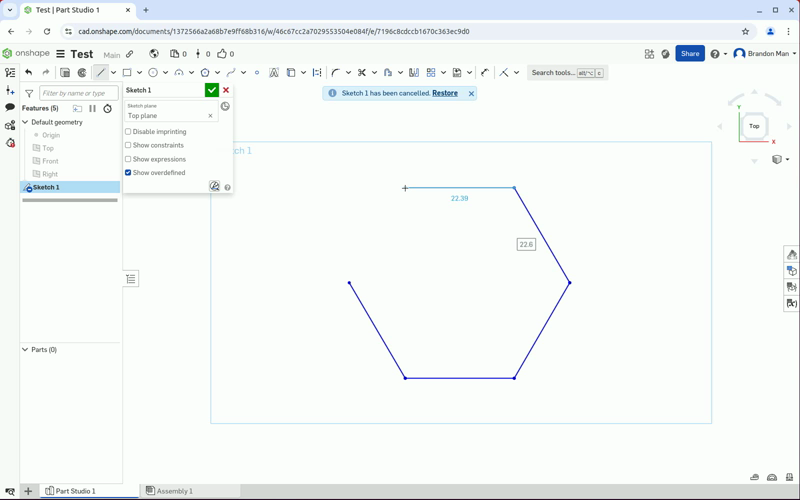
key_up(shift)
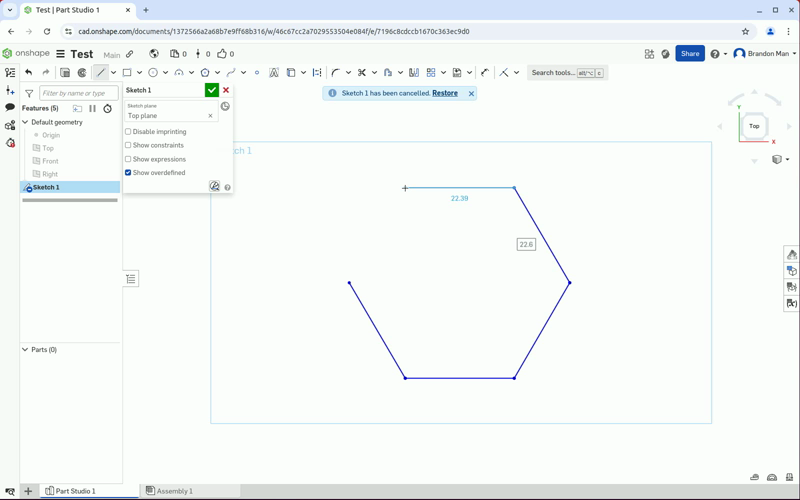
key_down(shift)
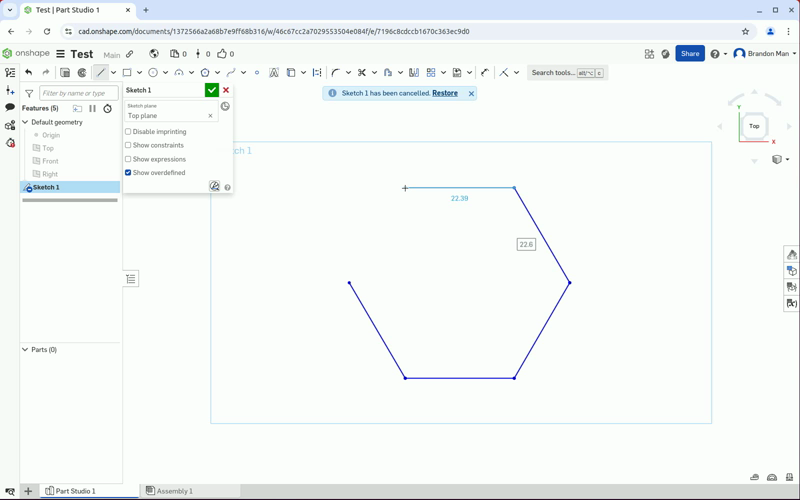
mouse_move(349, 282)
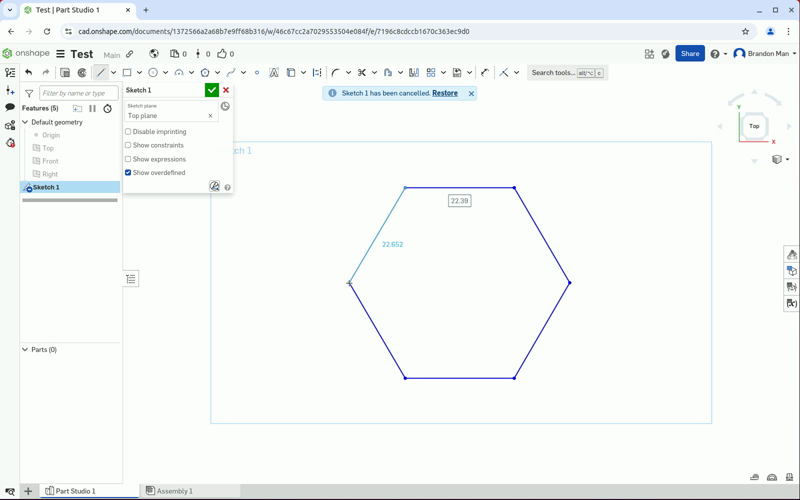
key_up(shift)
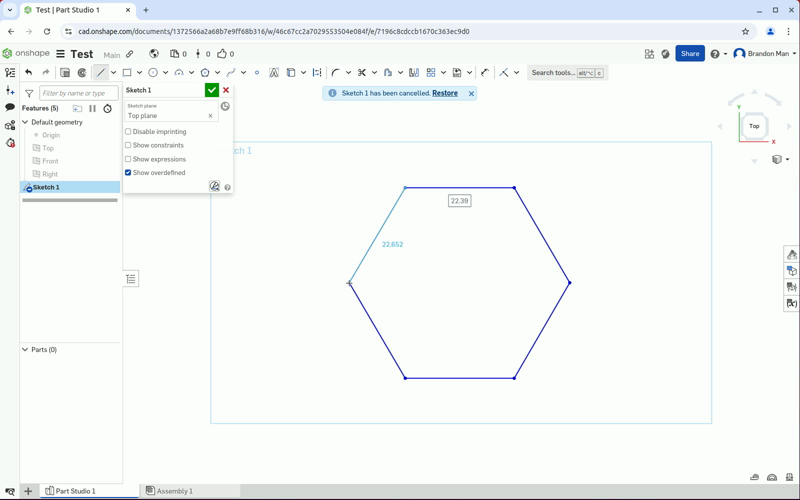
click(349, 282)
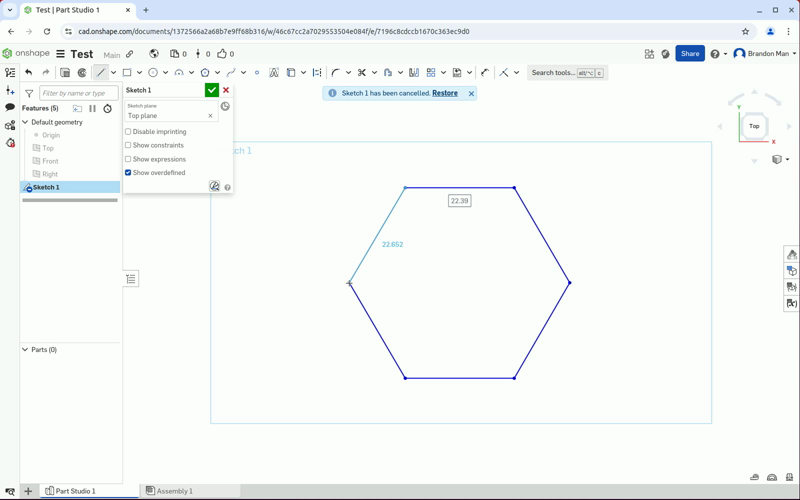
key(esc)
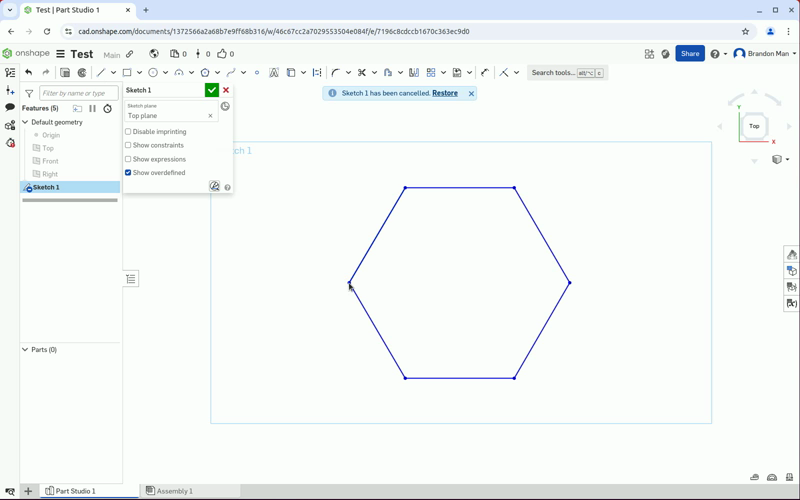
mouse_move(529, 302)
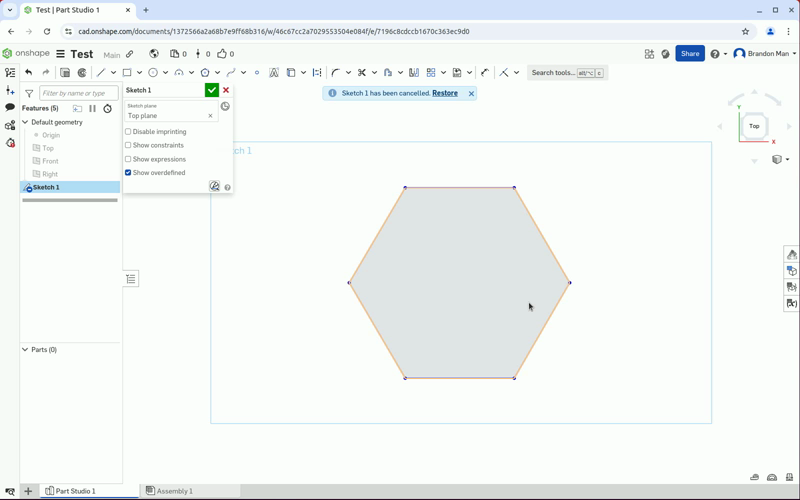
click(529, 302)
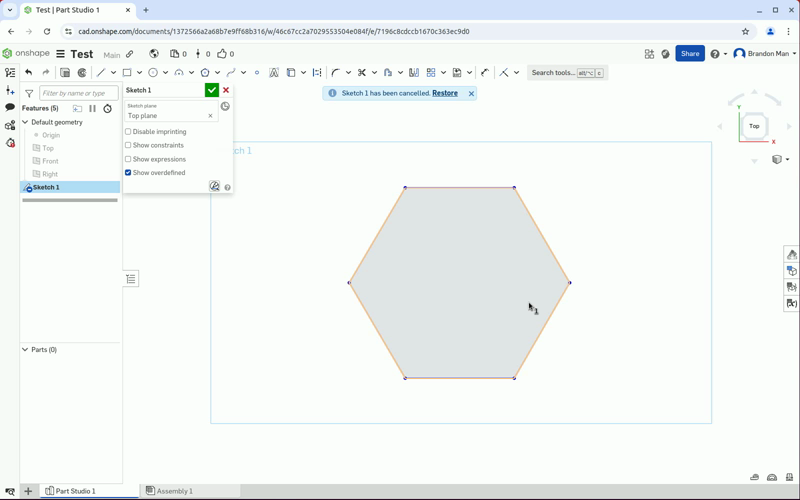
mouse_move(73, 352)
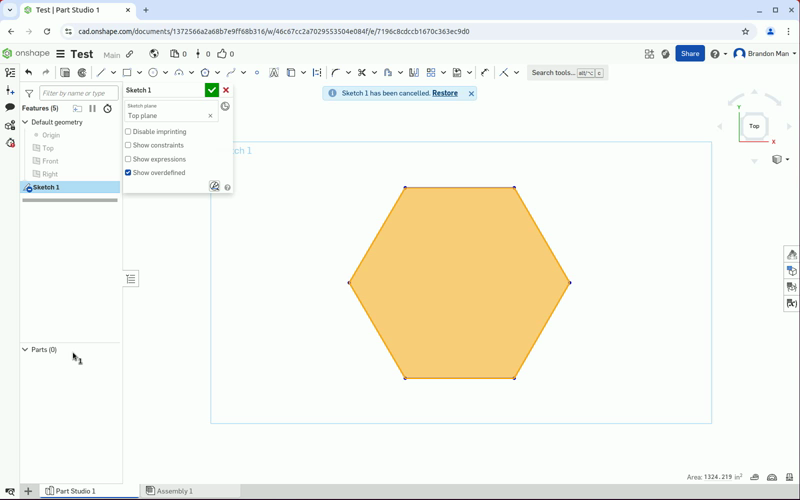
key(shift+y)
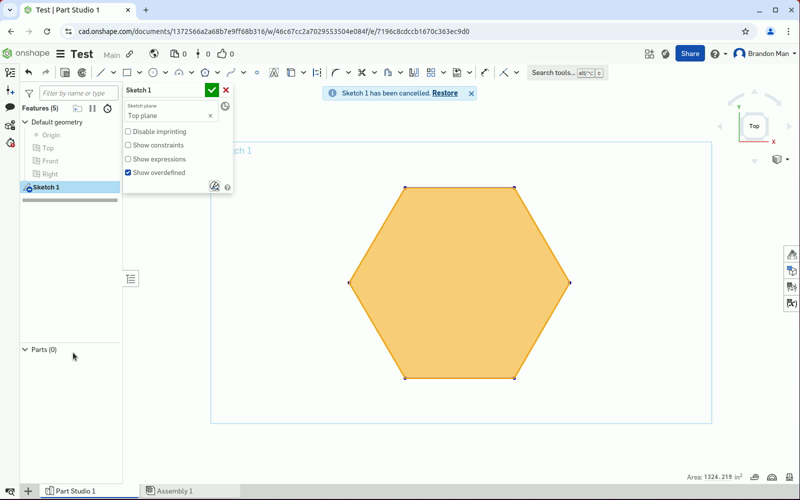
key(shift+e)
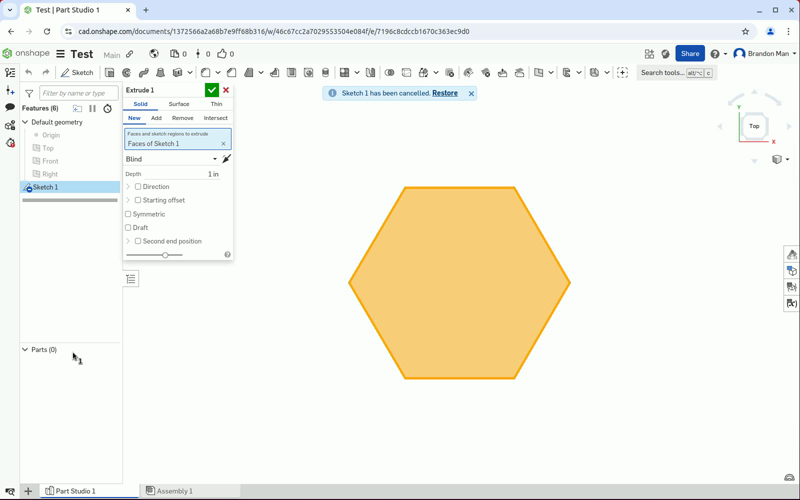
mouse_move(143, 106)
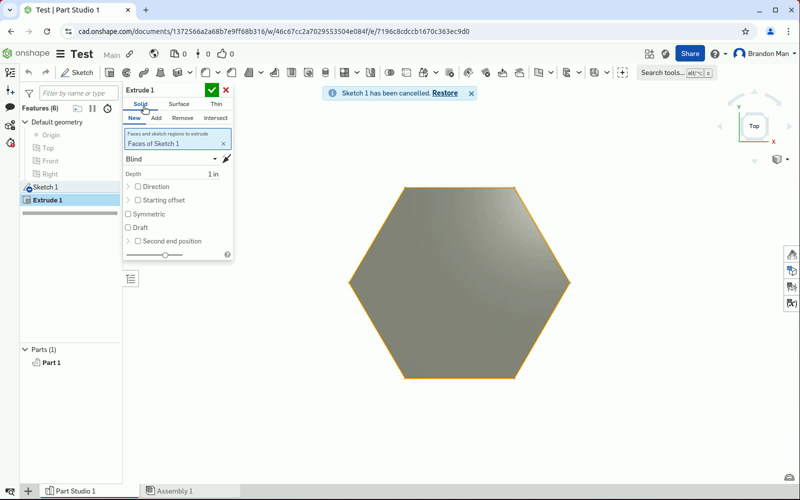
click(143, 106)
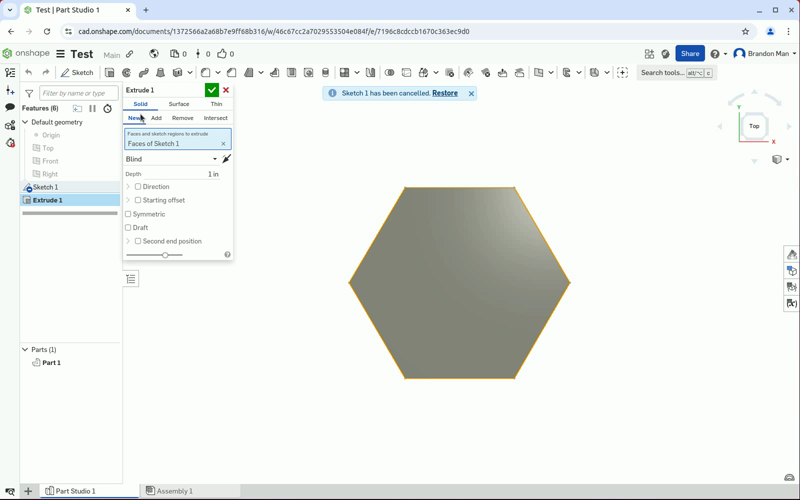
mouse_move(137, 120)
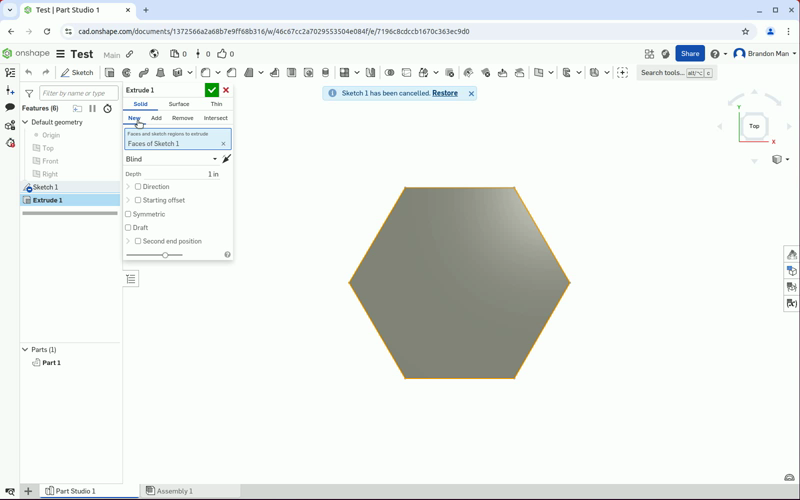
click(137, 120)
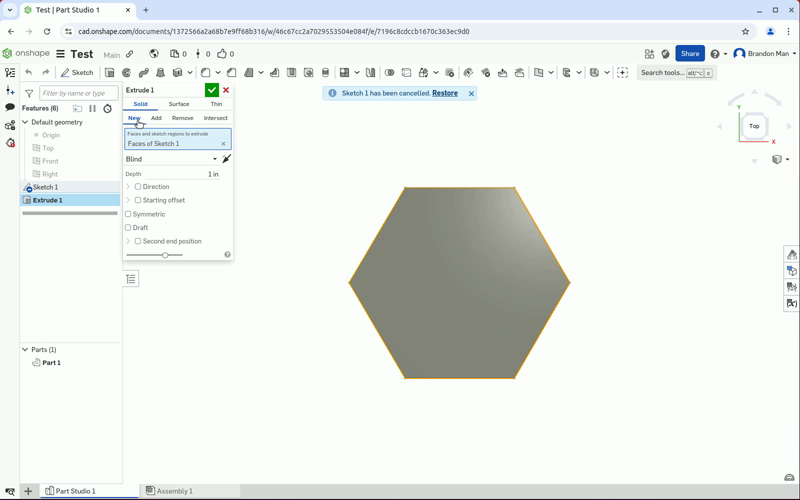
key(tab, 4)
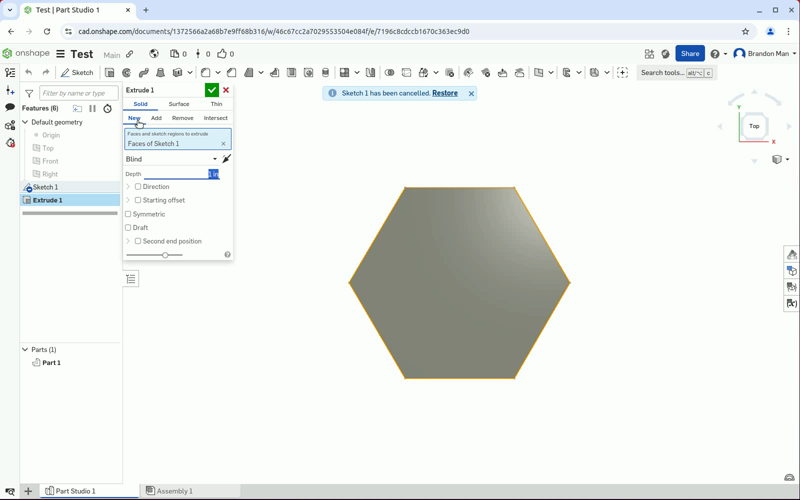
text(15.405)
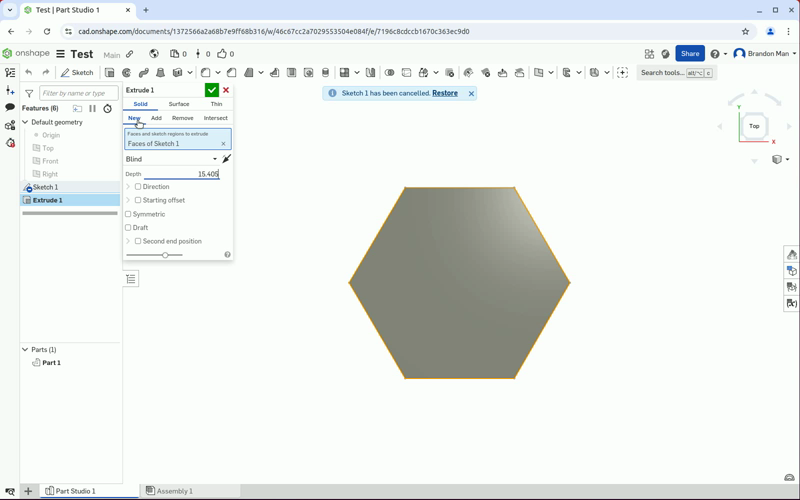
key(enter)
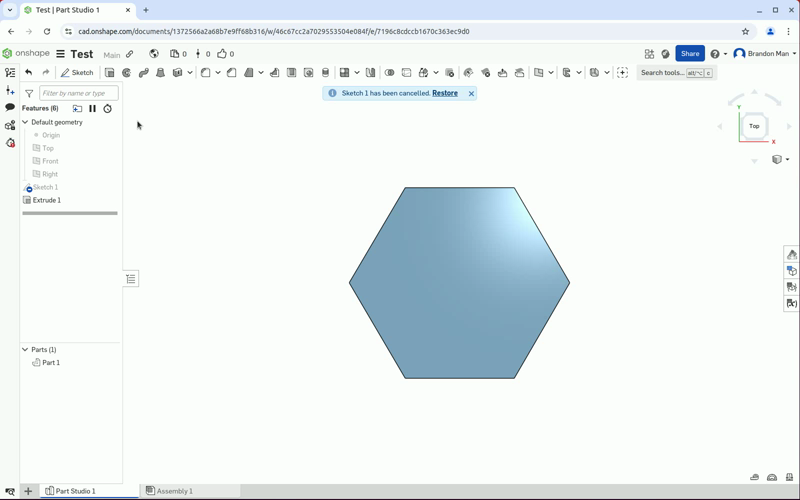
key(shift+h)
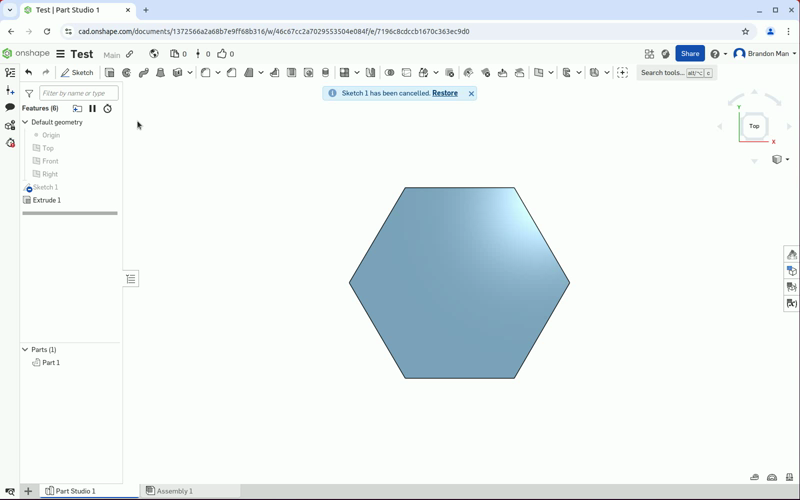
key(shift+h)
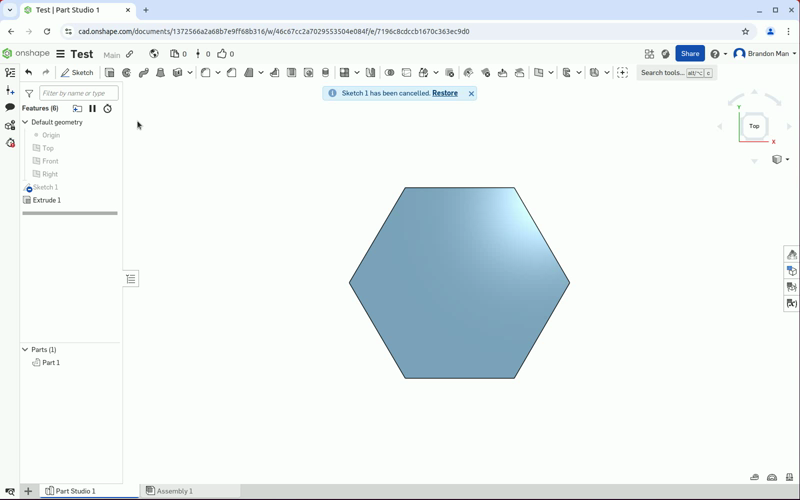
mouse_move(73, 189)
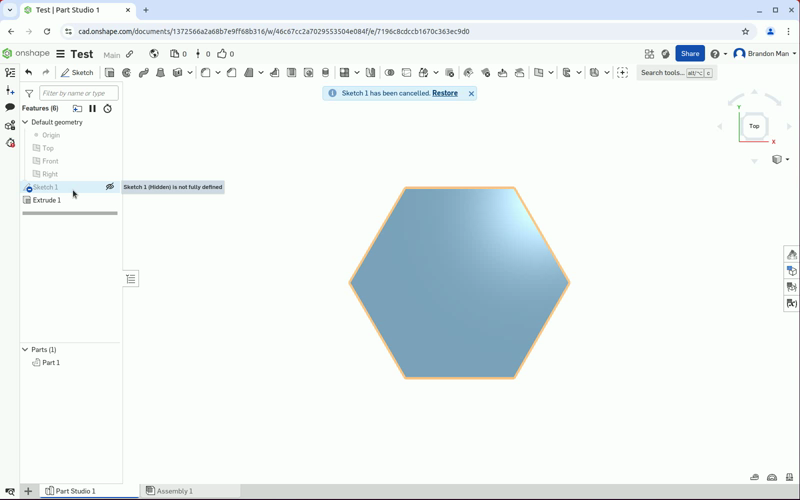
click(73, 189)
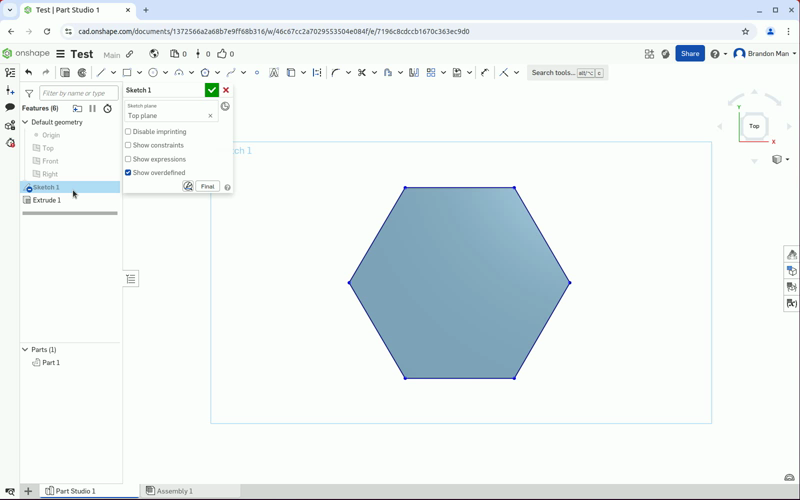
mouse_move(229, 92)
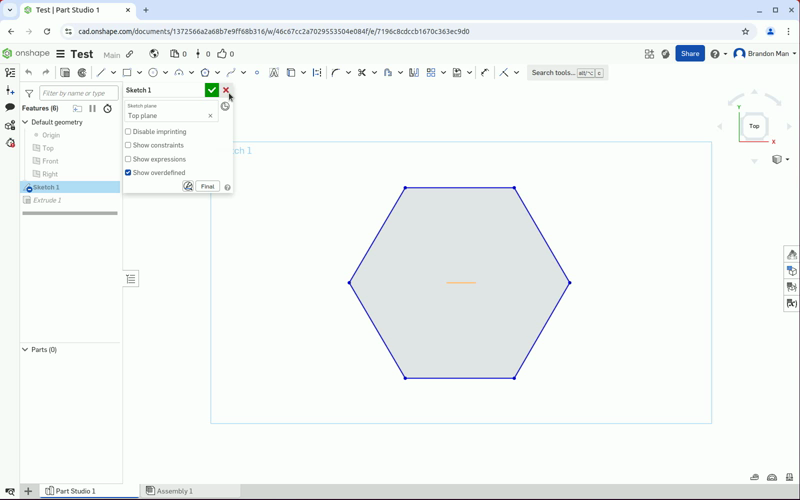
click(229, 92)
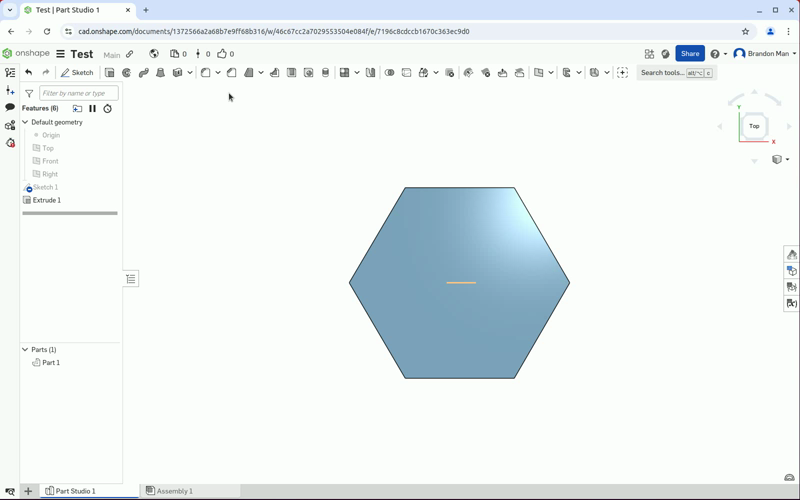
mouse_move(541, 75)
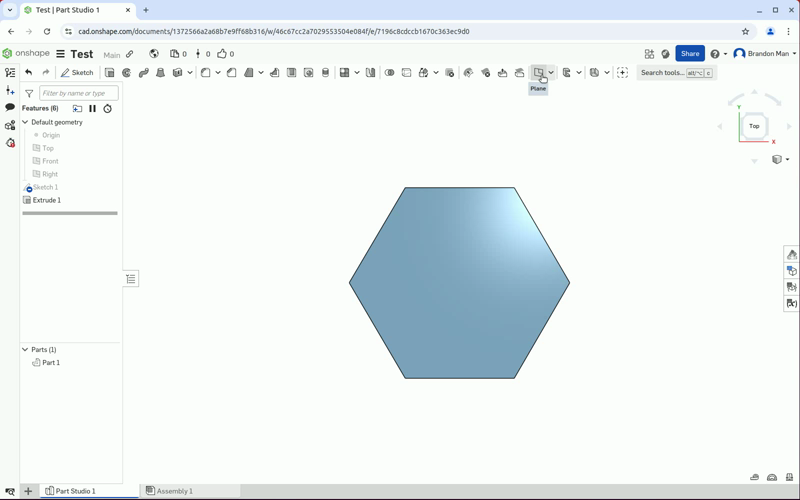
click(541, 75)
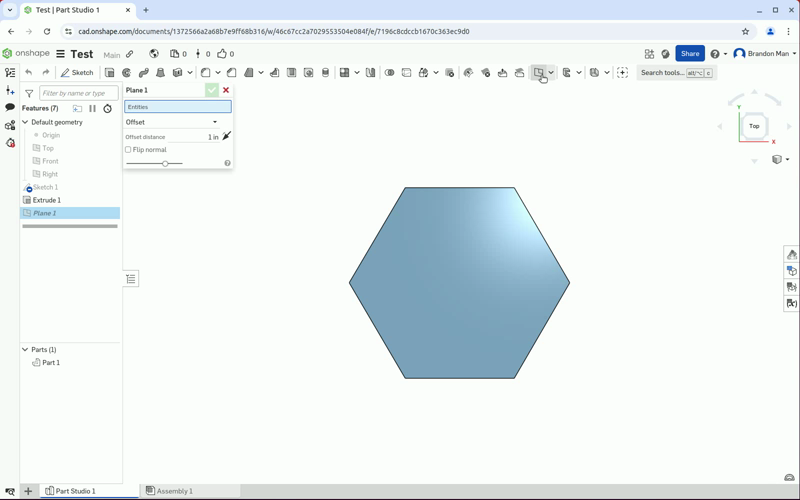
mouse_move(73, 150)
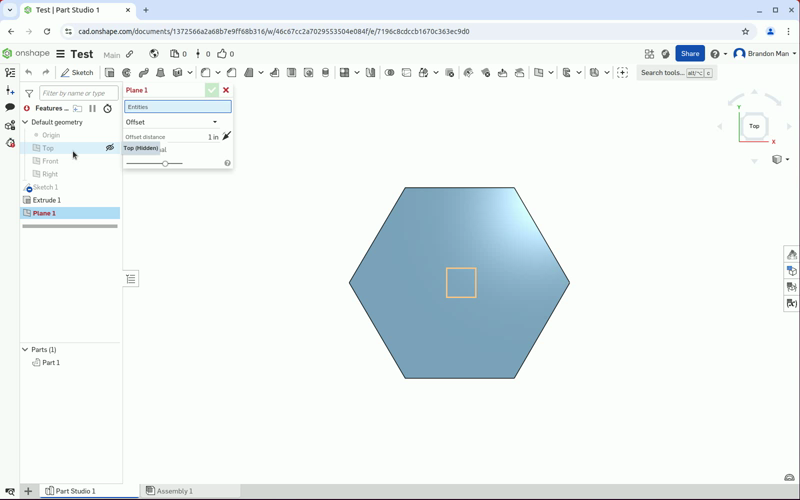
click(73, 150)
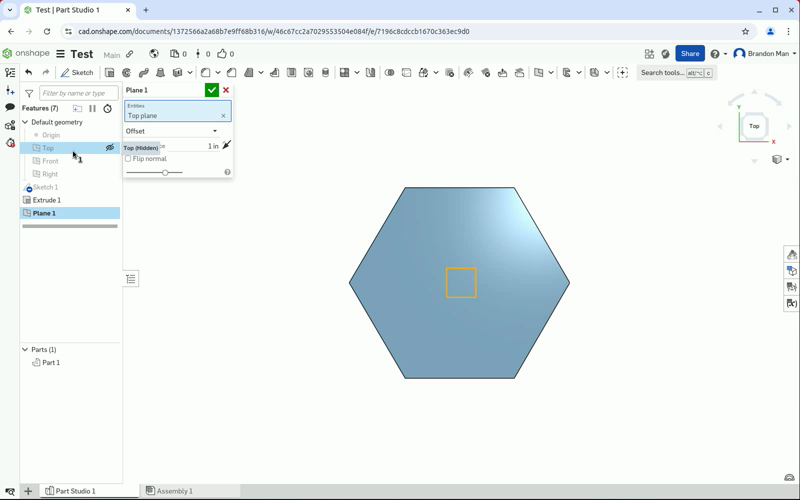
key(tab, 2)
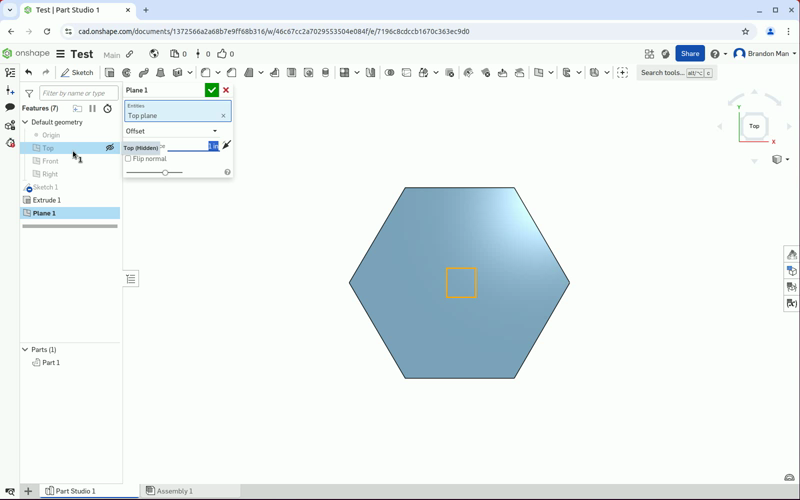
text(15.405)
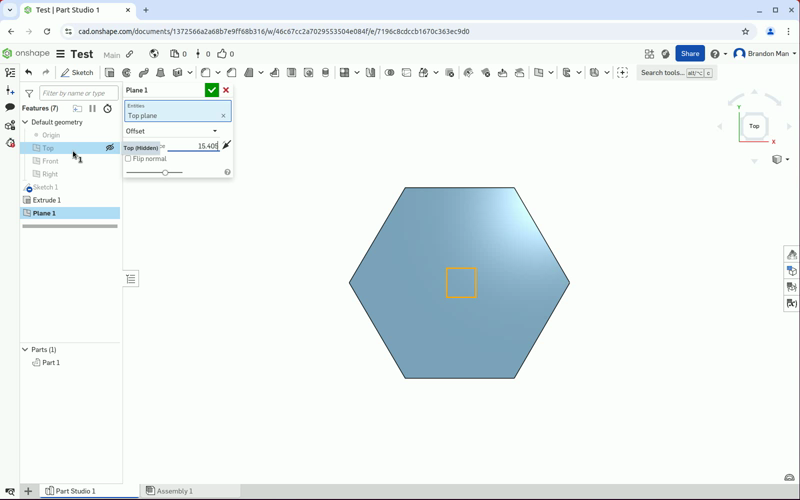
key(enter, 2)
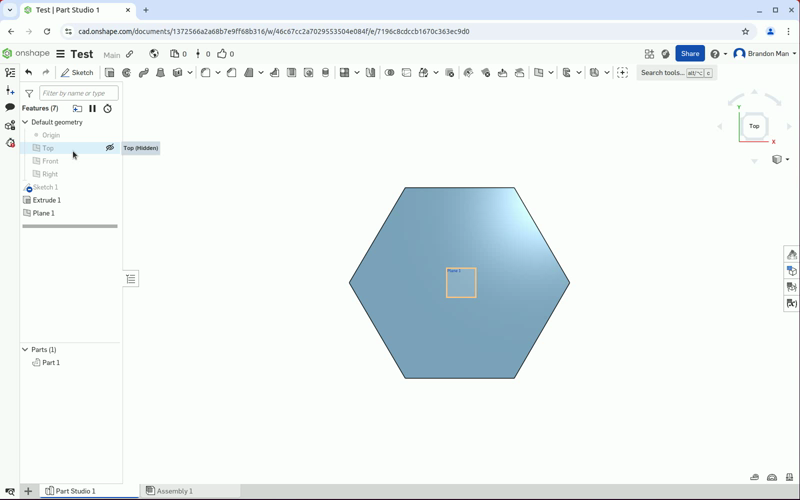
key(shift+s)
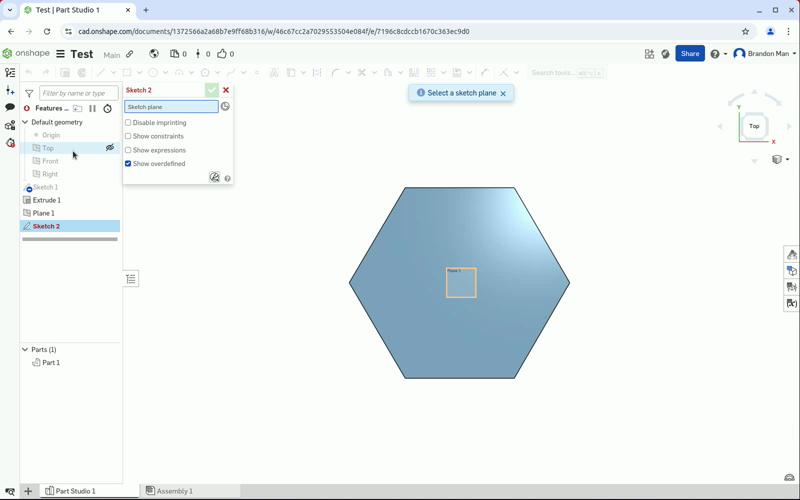
mouse_move(73, 215)
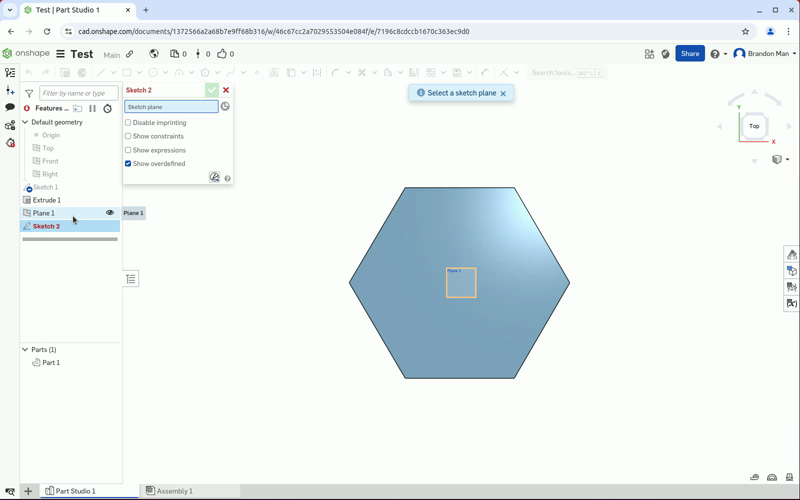
click(73, 215)
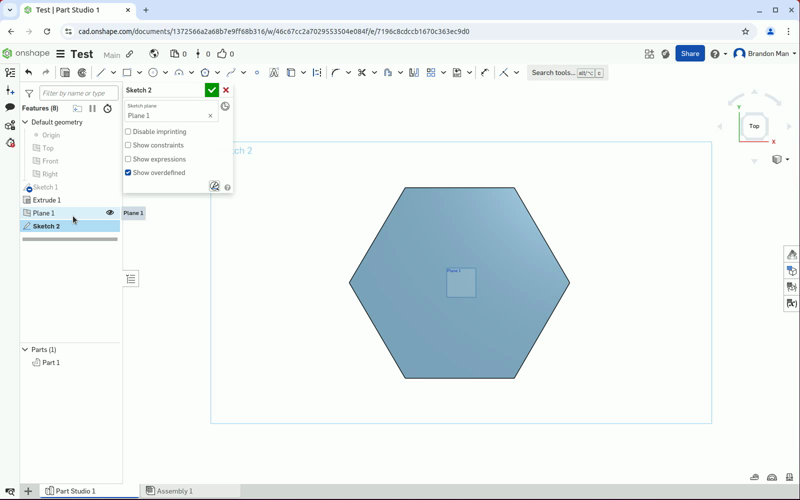
mouse_move(73, 352)
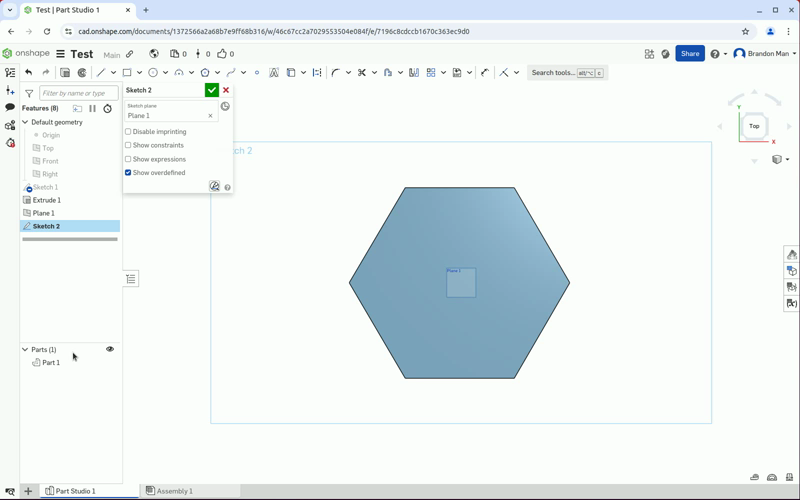
key(y)
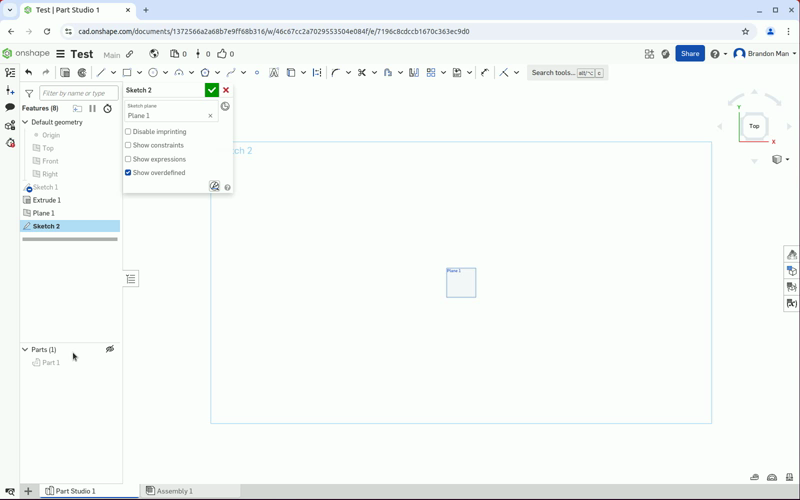
key(c)
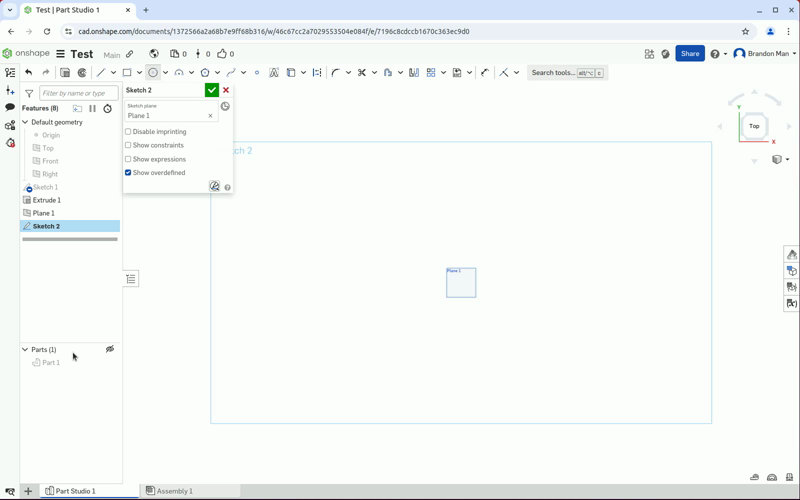
key_down(shift)
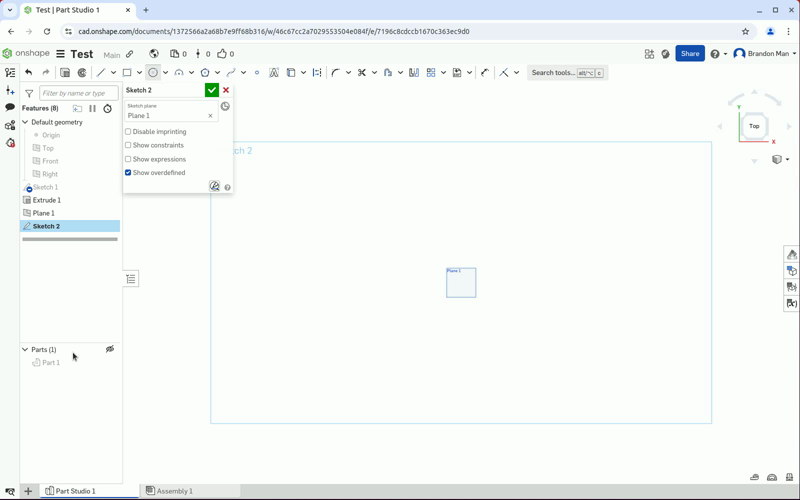
mouse_move(461, 282)
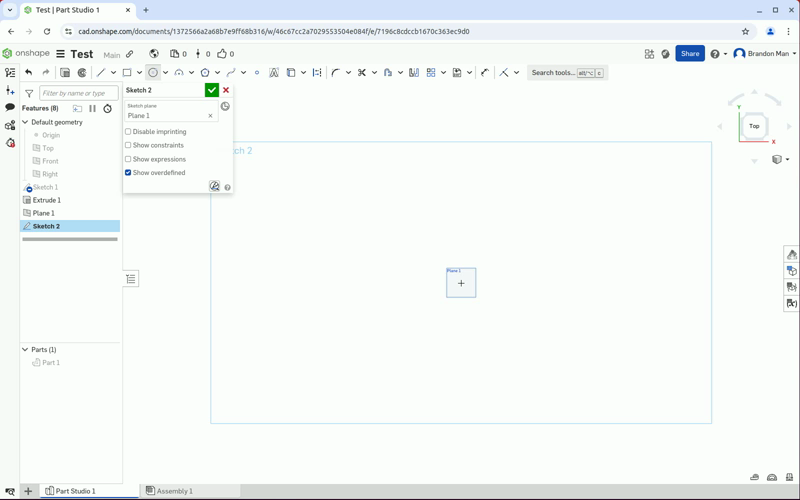
click(461, 282)
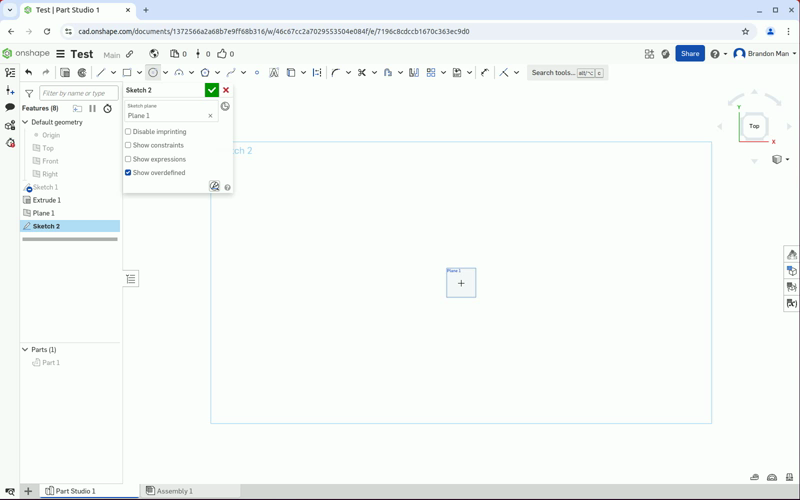
key_up(shift)
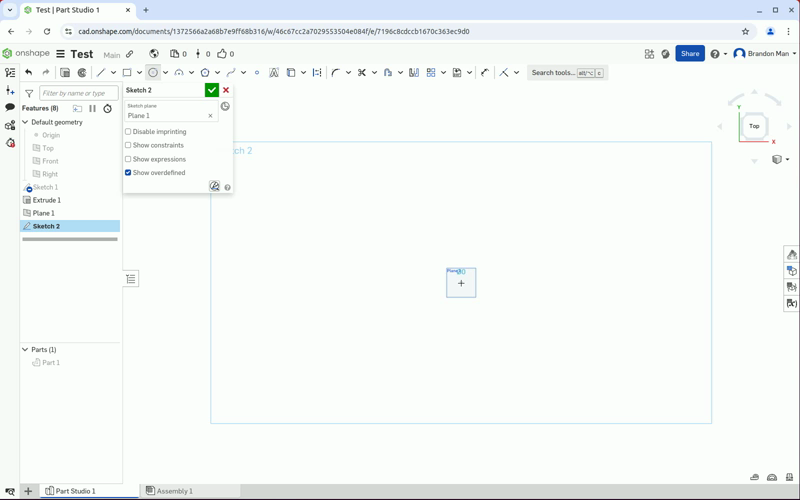
mouse_move(552, 282)
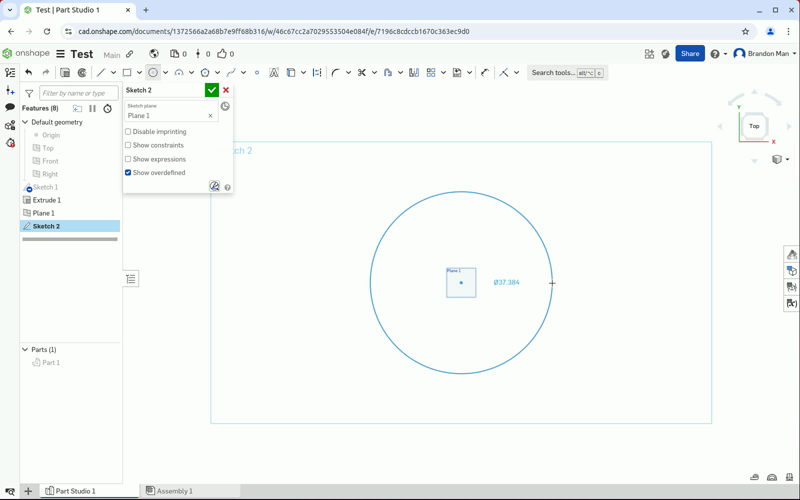
click(552, 282)
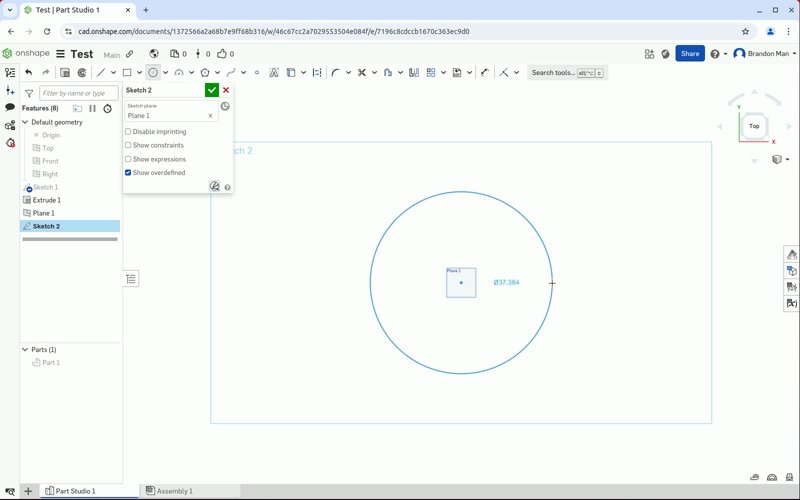
key(esc)
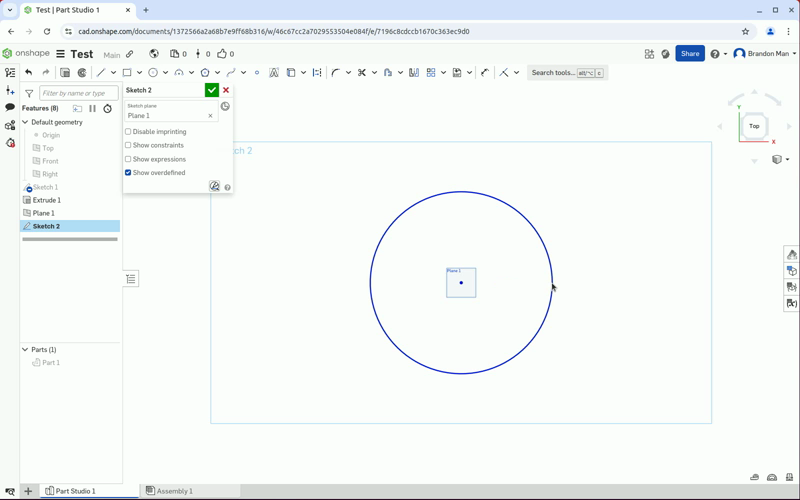
mouse_move(462, 214)
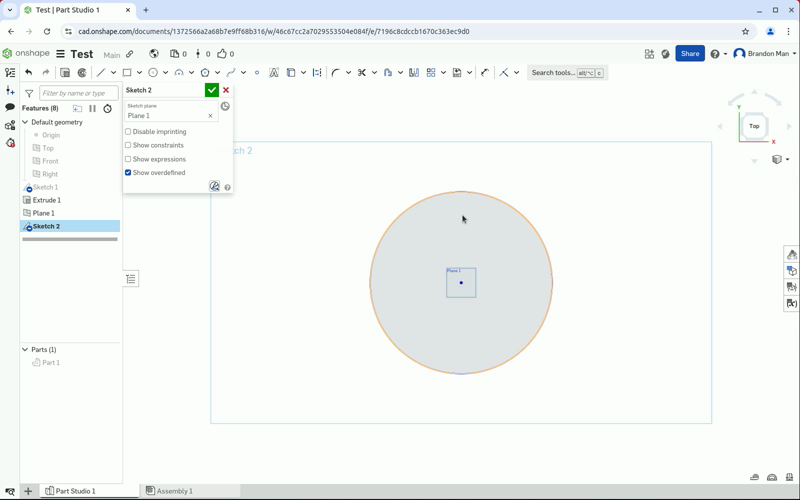
click(462, 214)
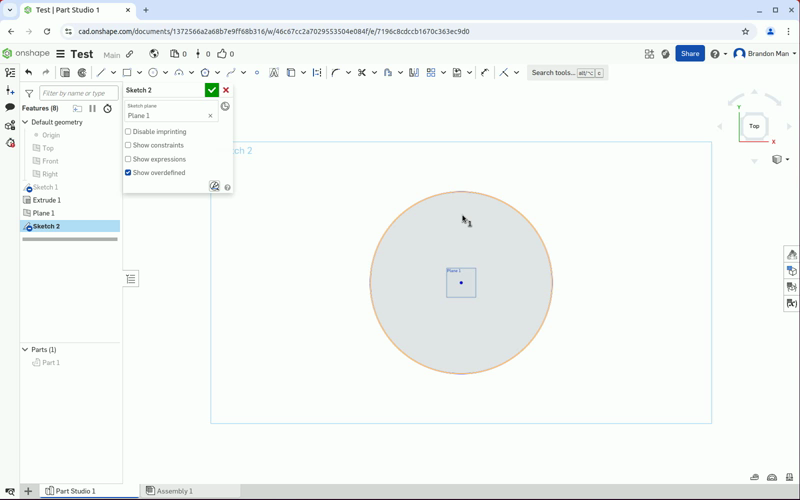
mouse_move(73, 352)
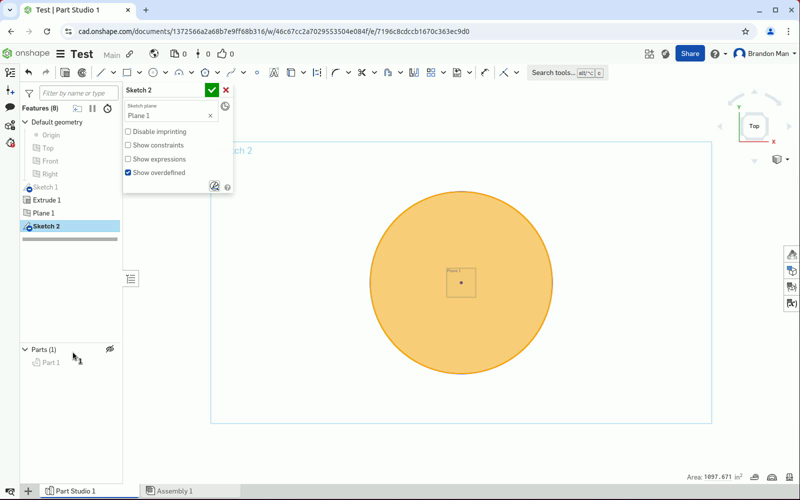
key(shift+y)
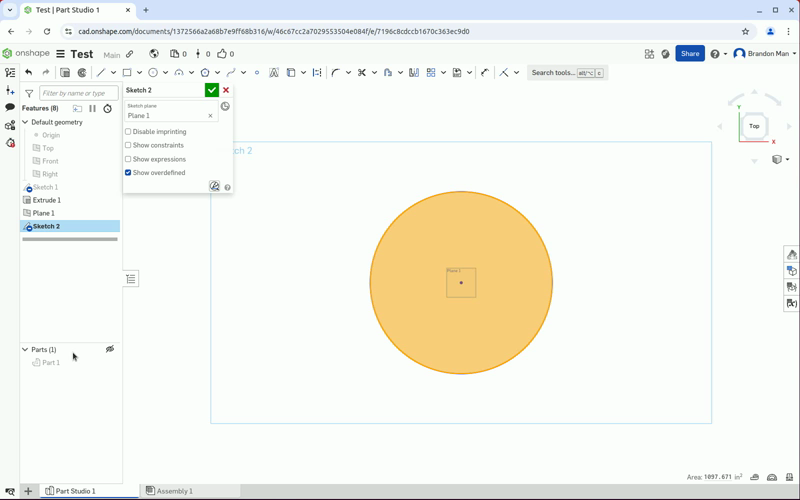
key(shift+e)
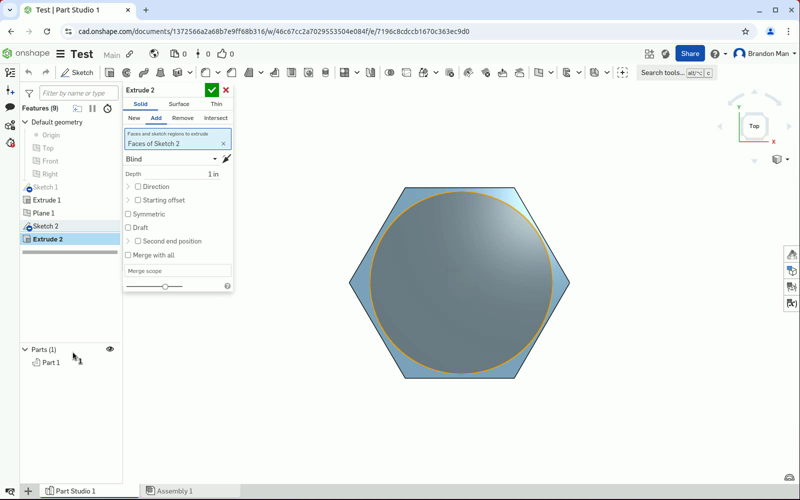
mouse_move(143, 106)
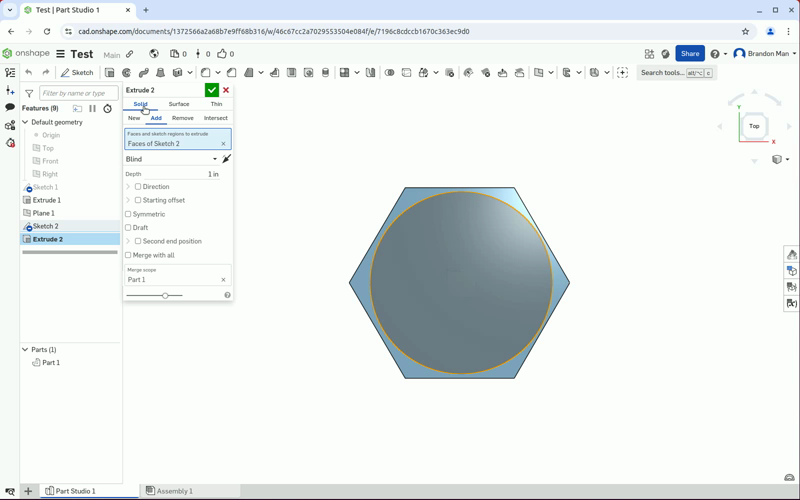
click(143, 106)
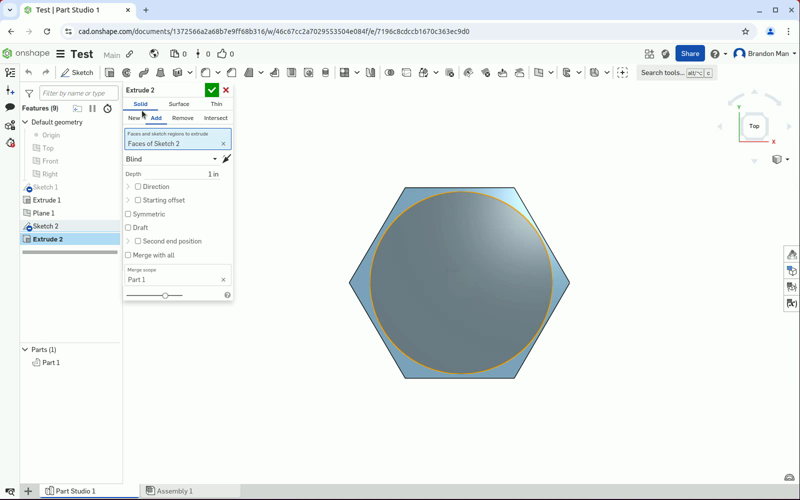
mouse_move(137, 120)
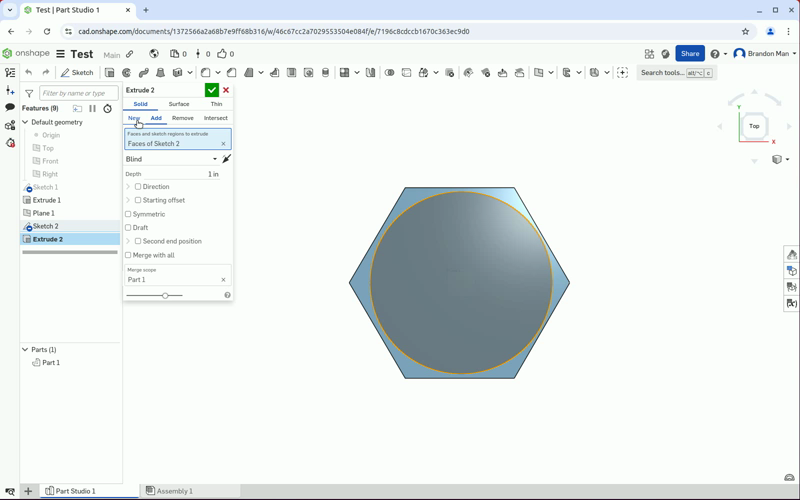
click(137, 120)
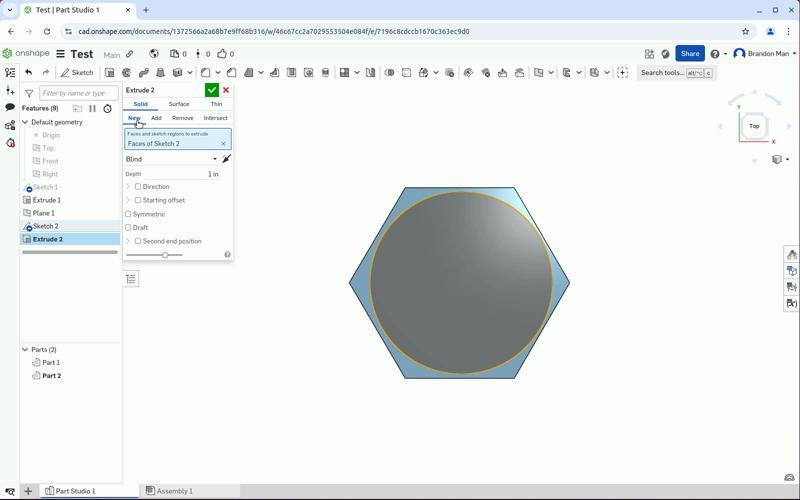
key(tab, 4)
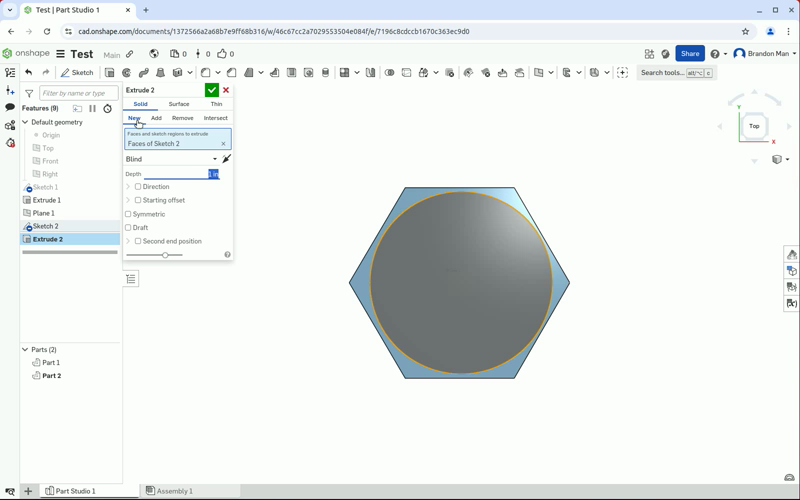
text(7.703)
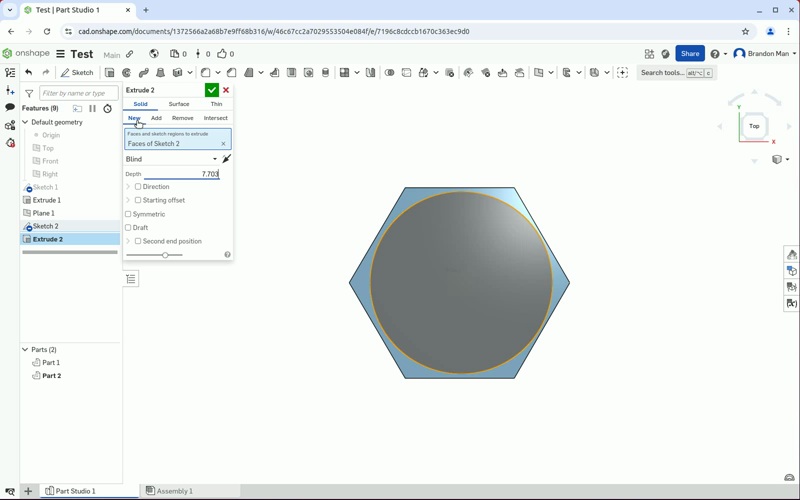
key(enter)
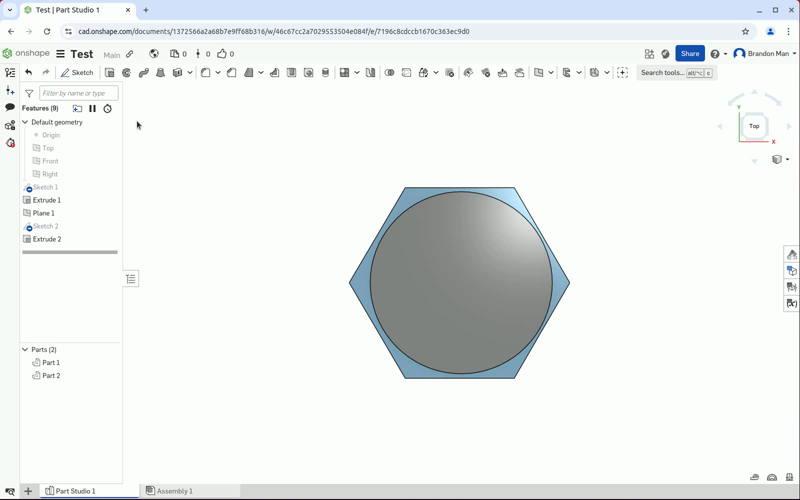
key(shift+h)
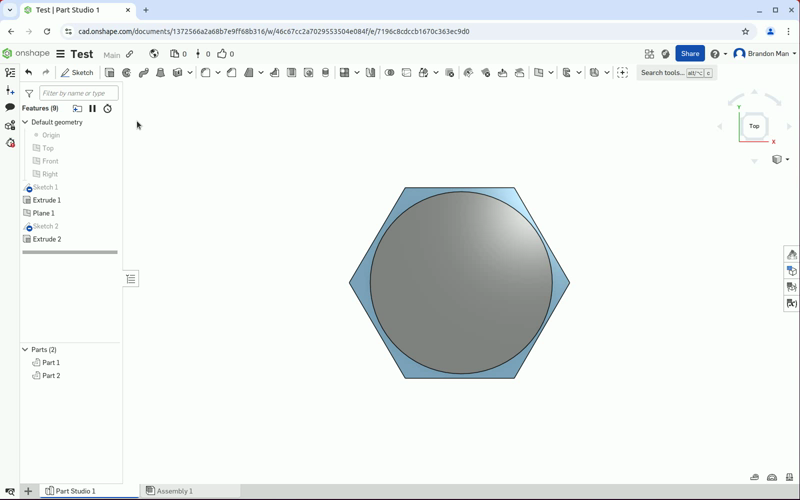
key(shift+h)
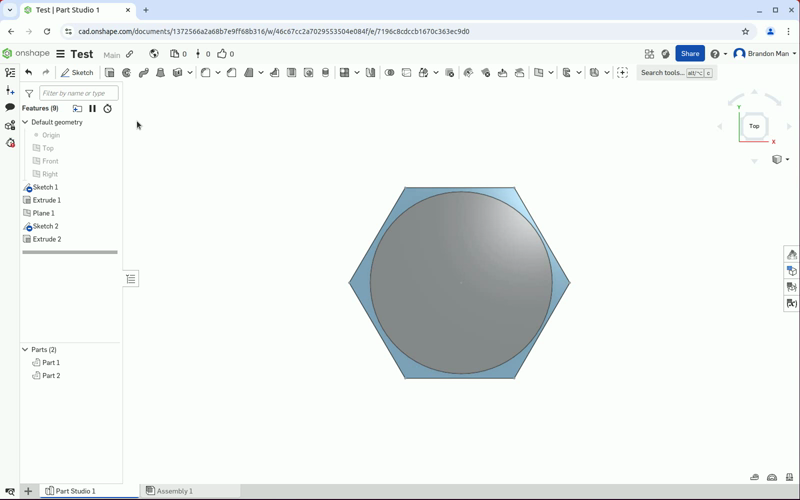
key(shift+7)
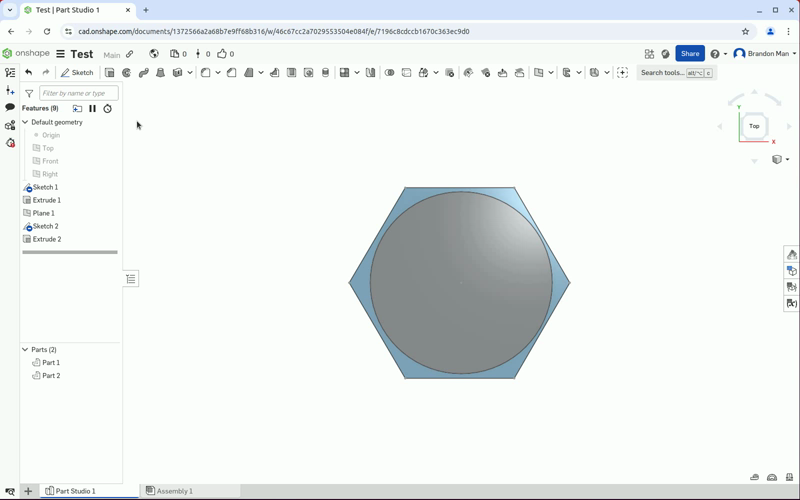
key(up, 3)
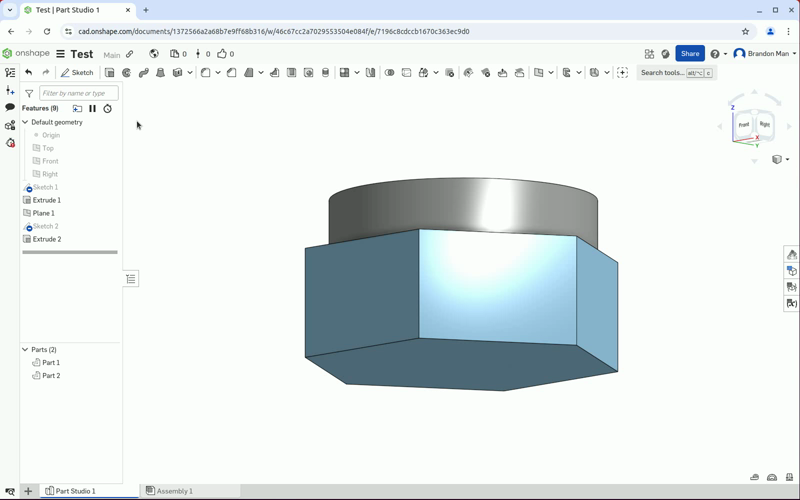
key(left, 3)
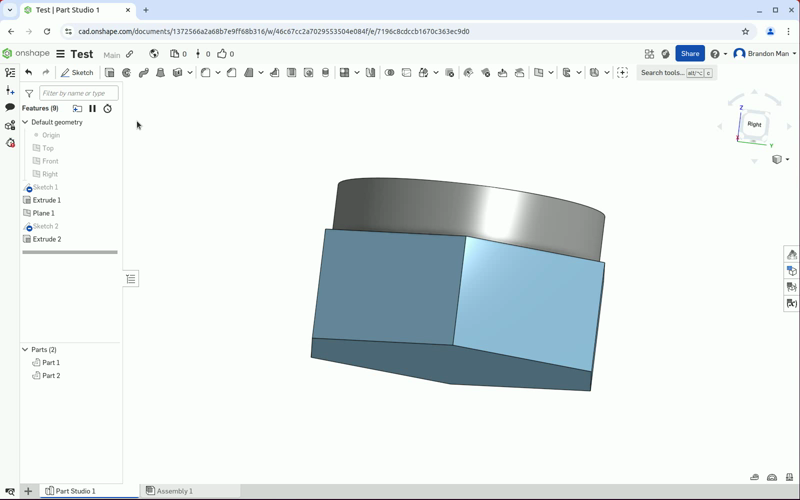
key(right, 3)
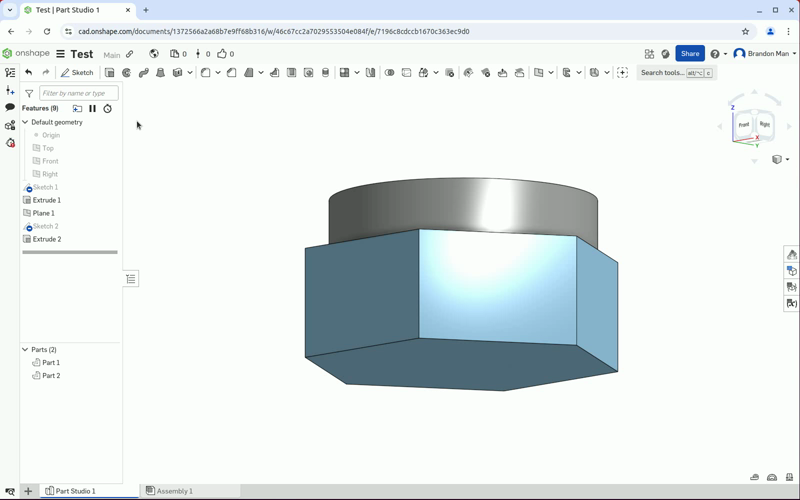
key(down, 3)
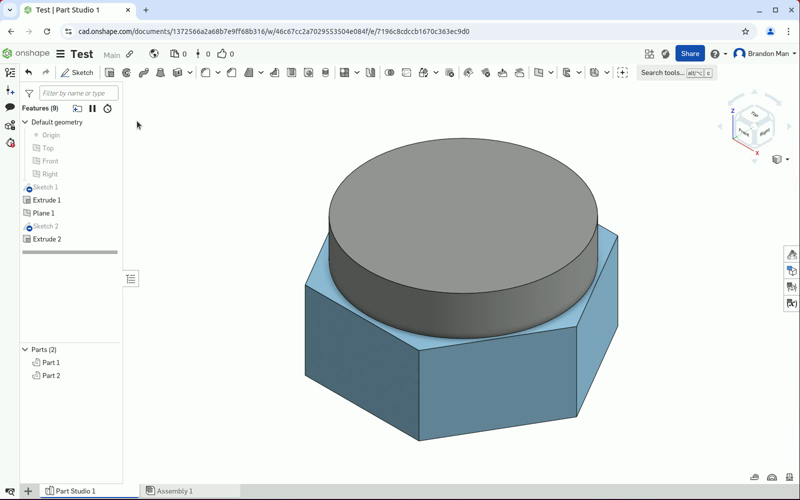
mouse_move(73, 189)
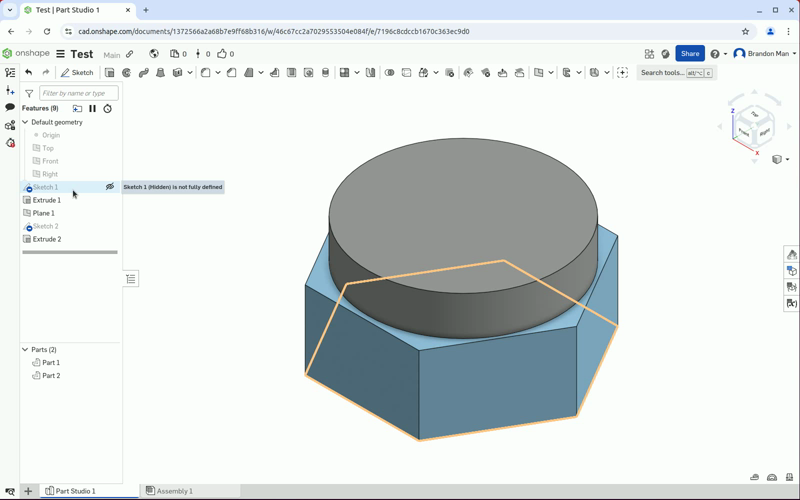
click(73, 189)